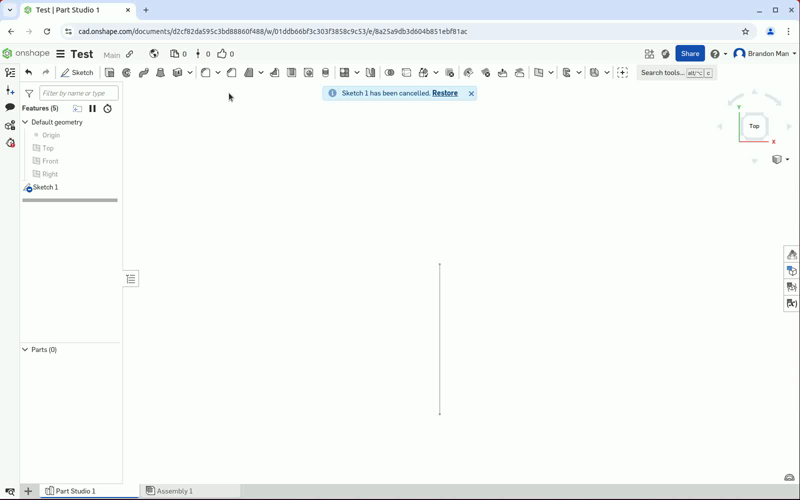
key(shift+h)
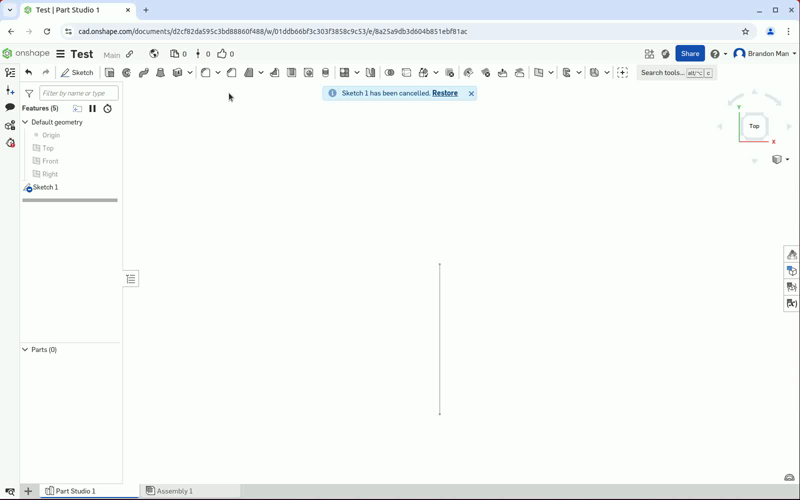
key(shift+s)
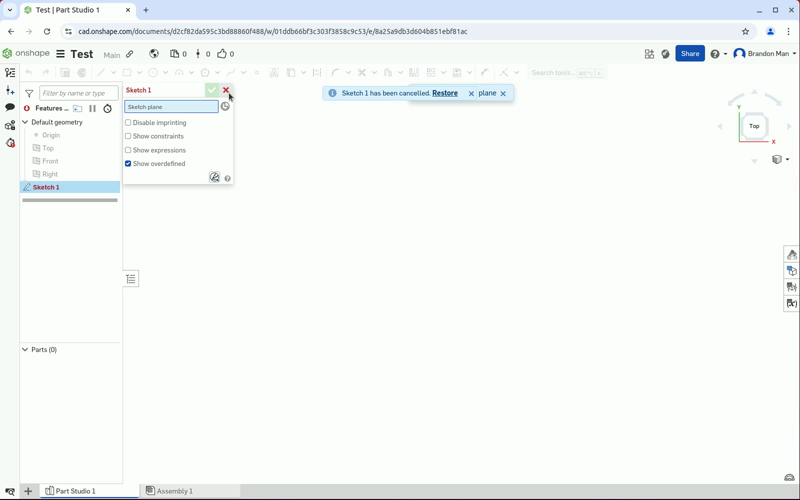
mouse_move(73, 150)
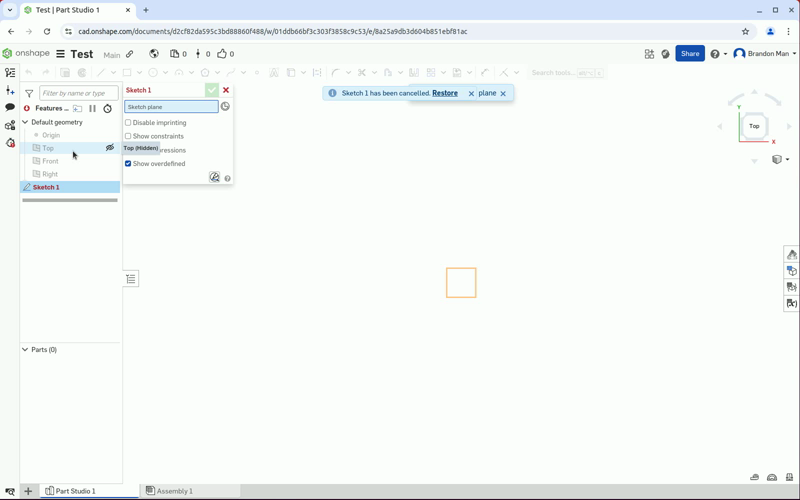
click(73, 150)
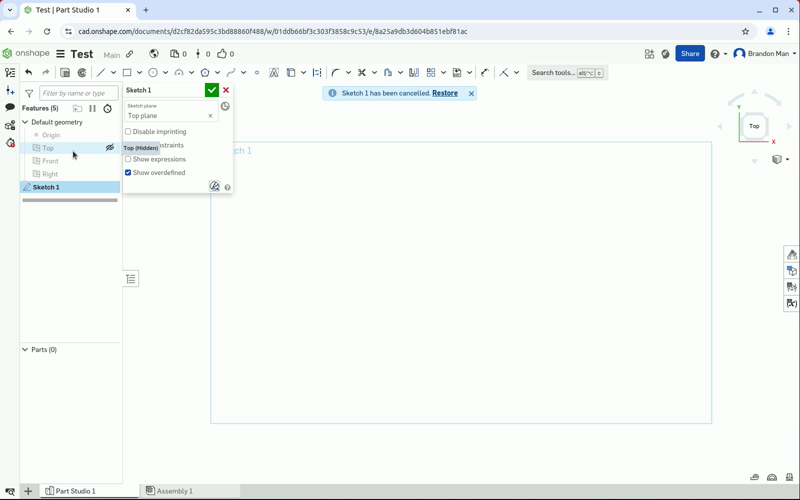
mouse_move(73, 352)
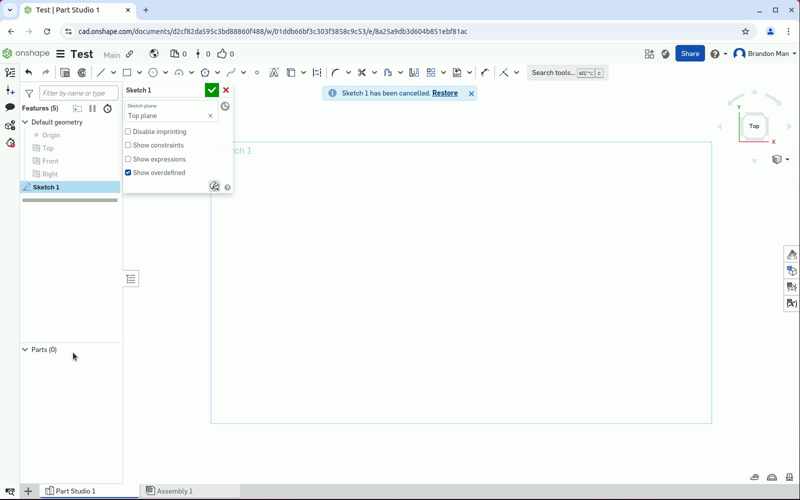
key(y)
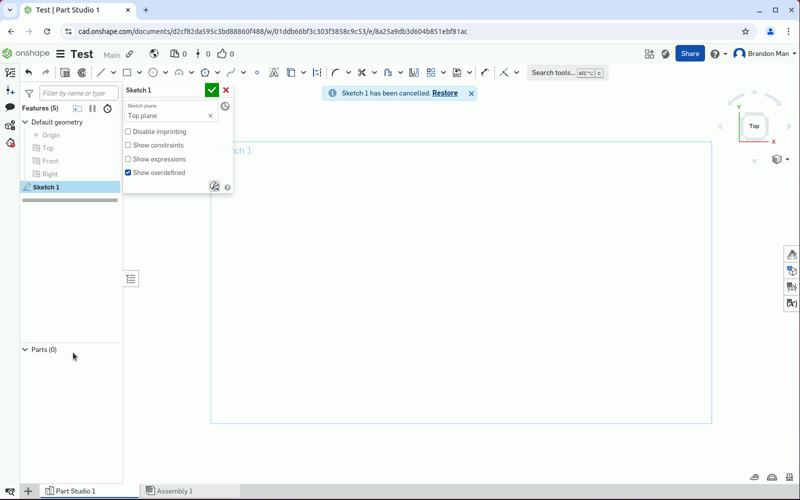
key(c)
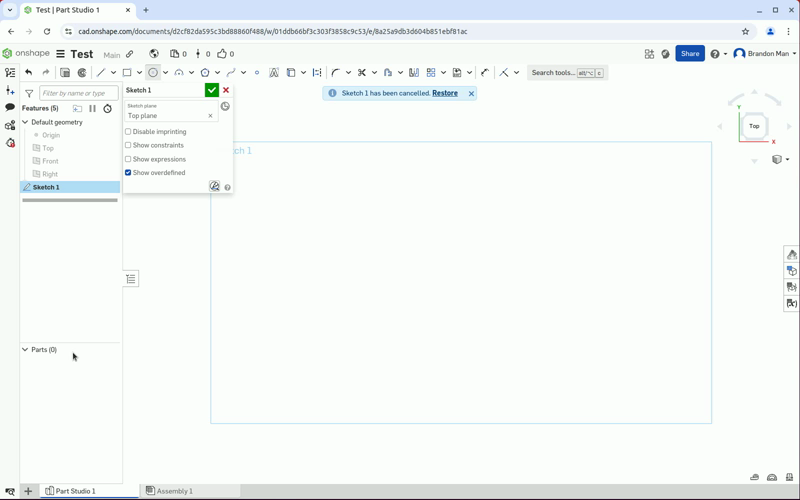
key_down(shift)
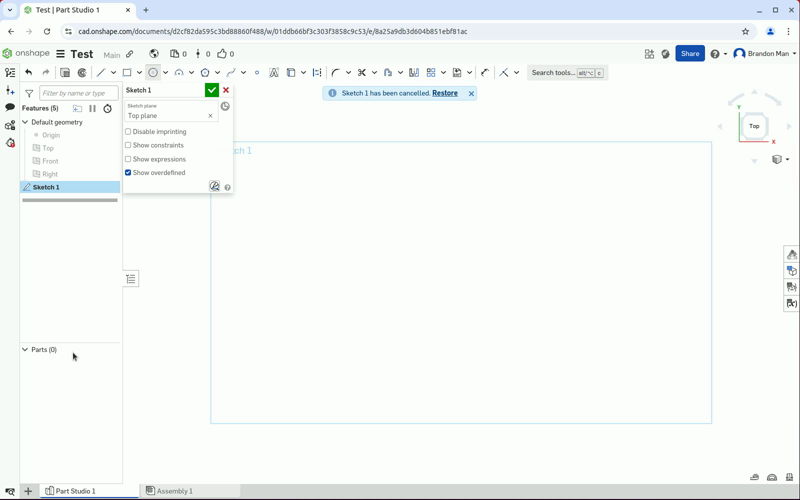
mouse_move(461, 282)
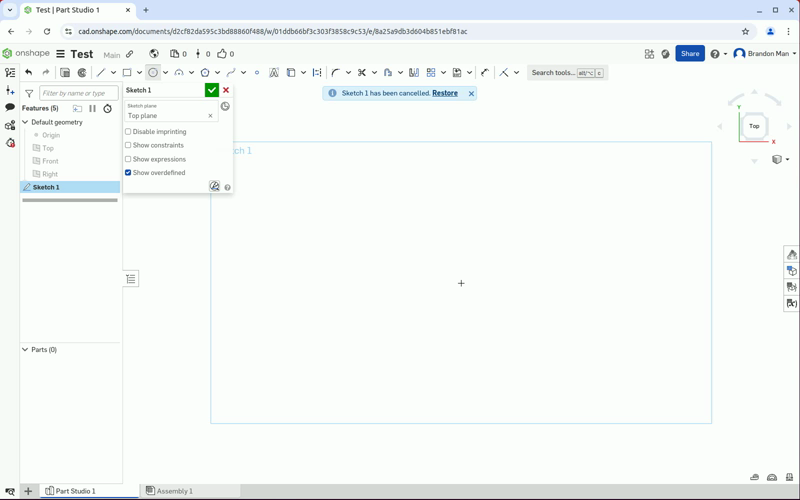
click(461, 282)
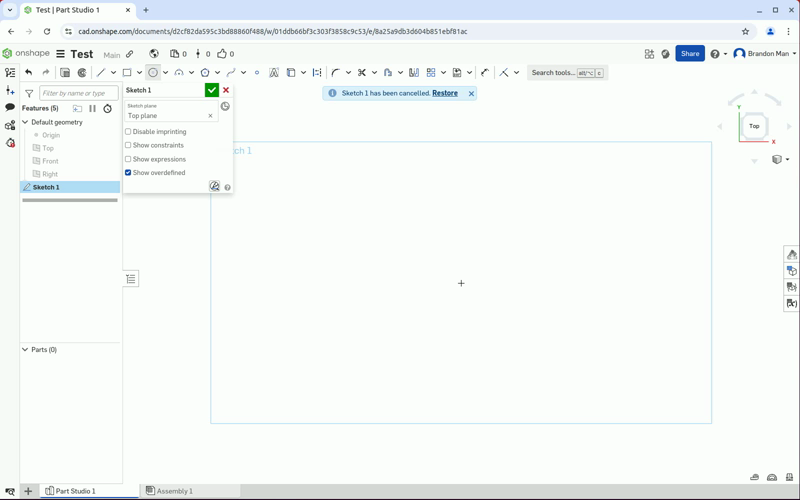
key_up(shift)
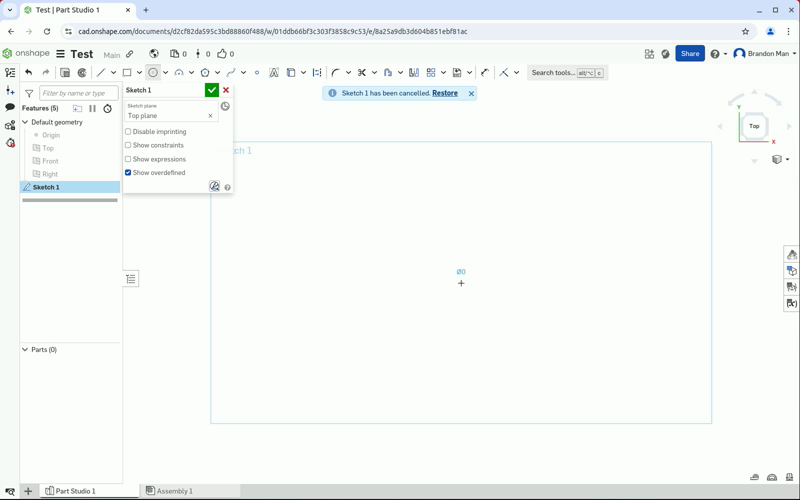
mouse_move(468, 282)
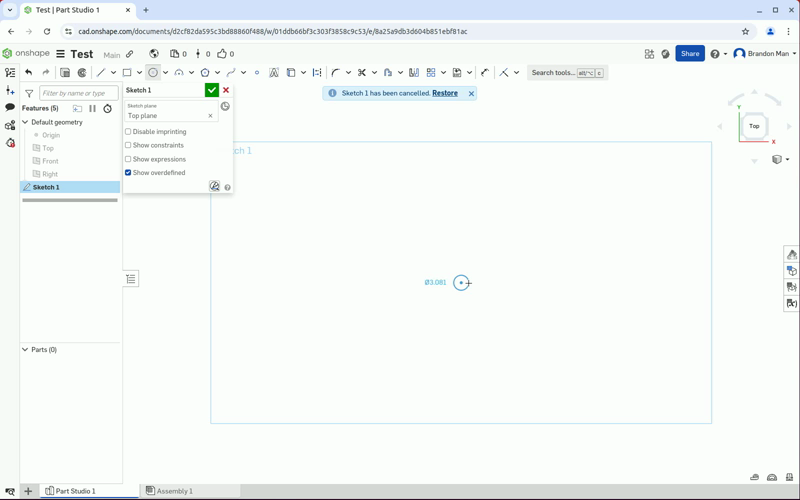
click(468, 282)
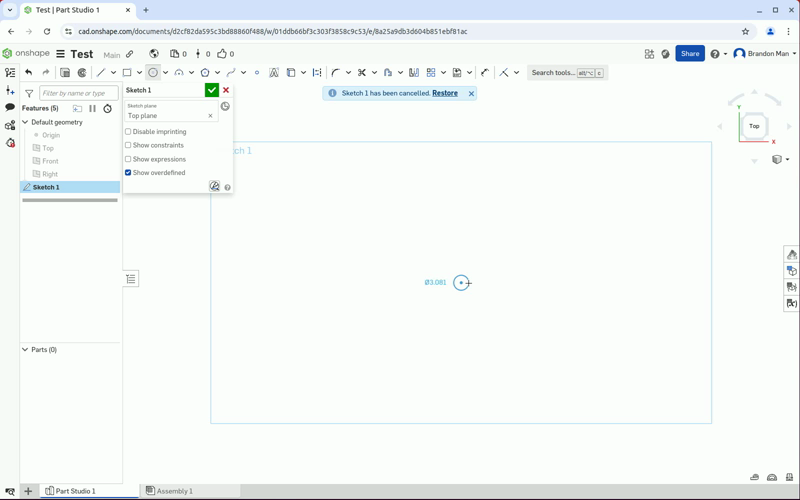
key(esc)
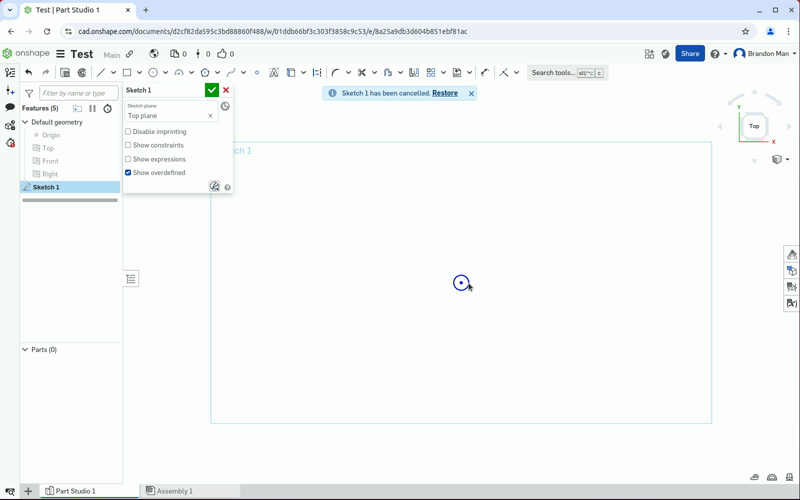
mouse_move(464, 286)
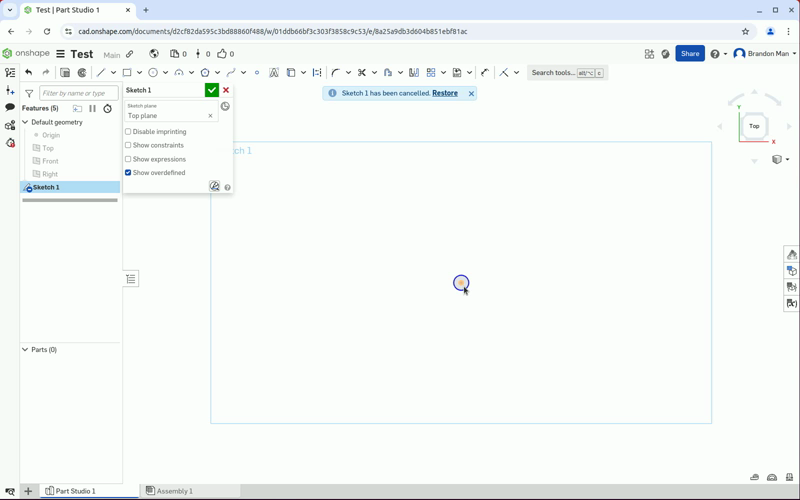
scroll(6)
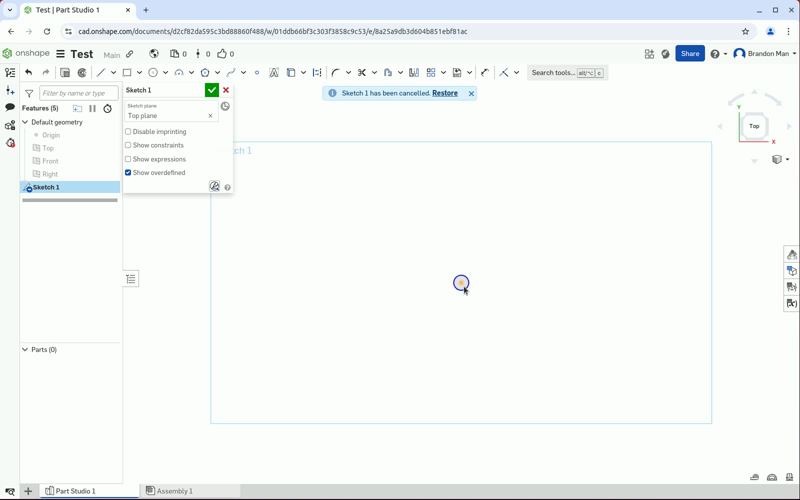
scroll(6)
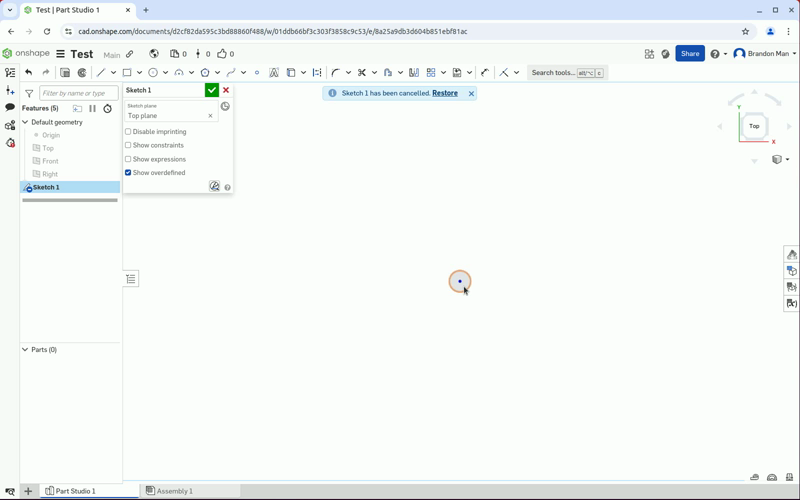
scroll(6)
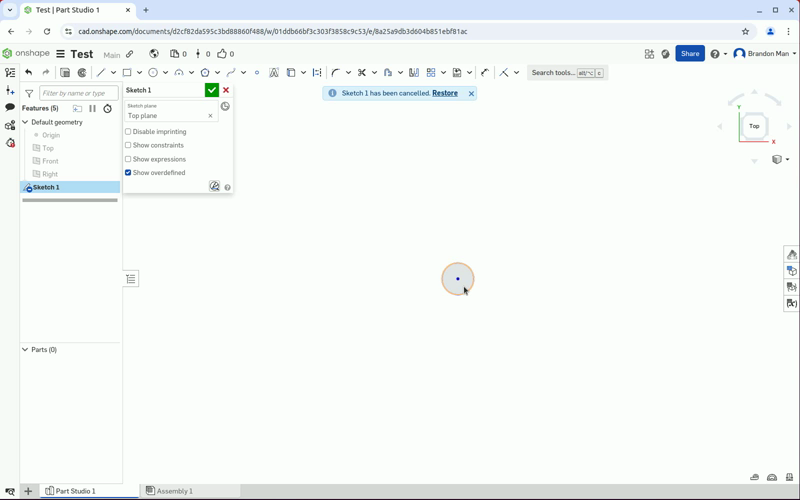
scroll(6)
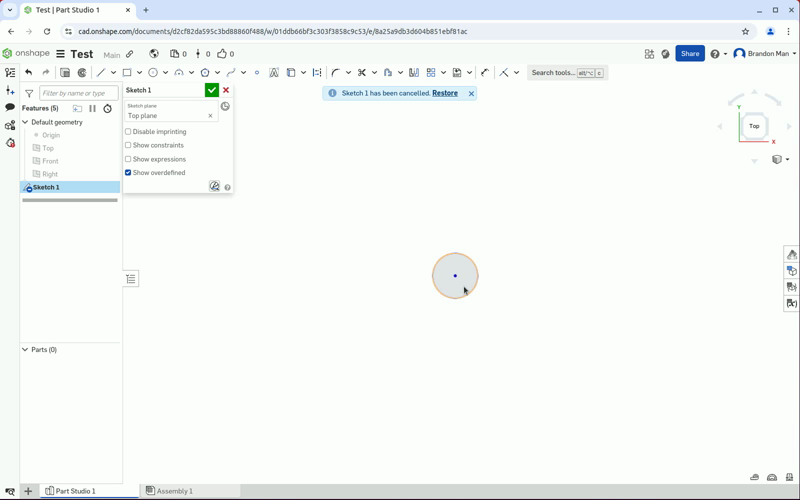
scroll(6)
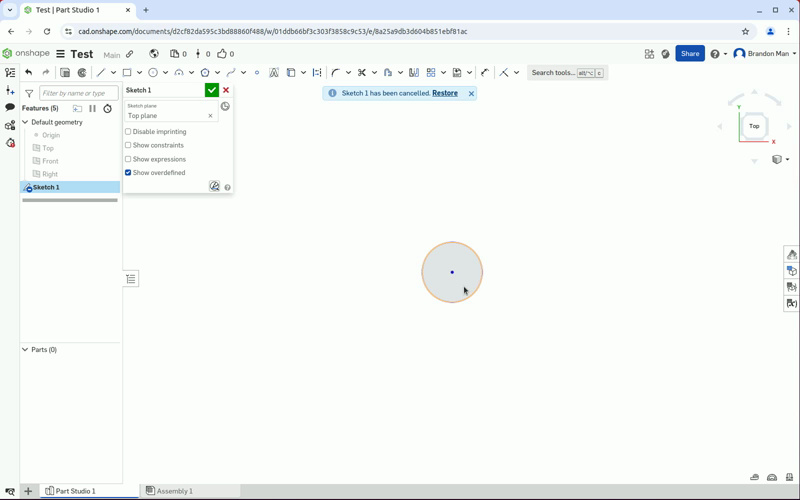
scroll(6)
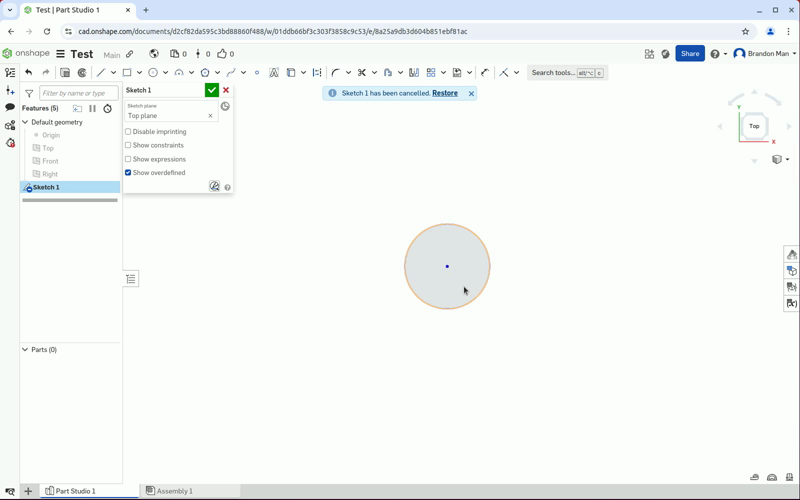
scroll(6)
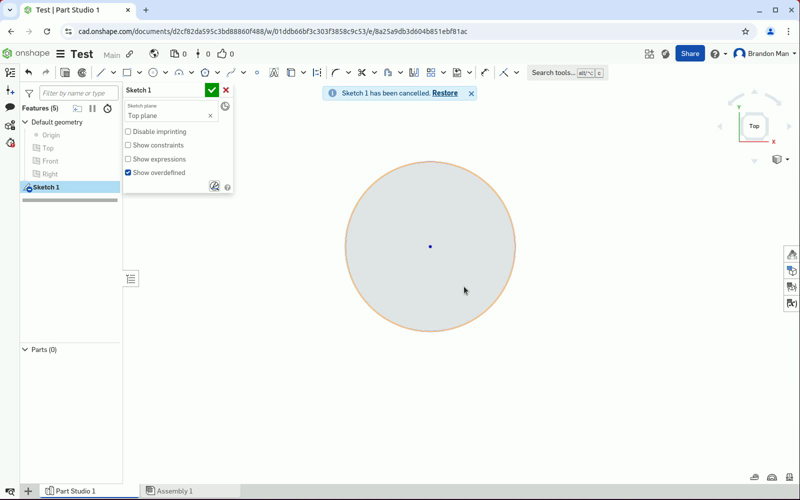
click(464, 286)
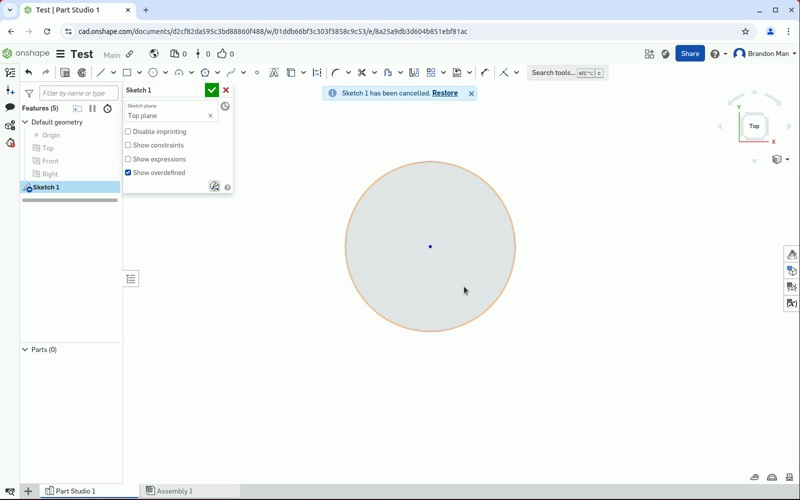
scroll(-6)
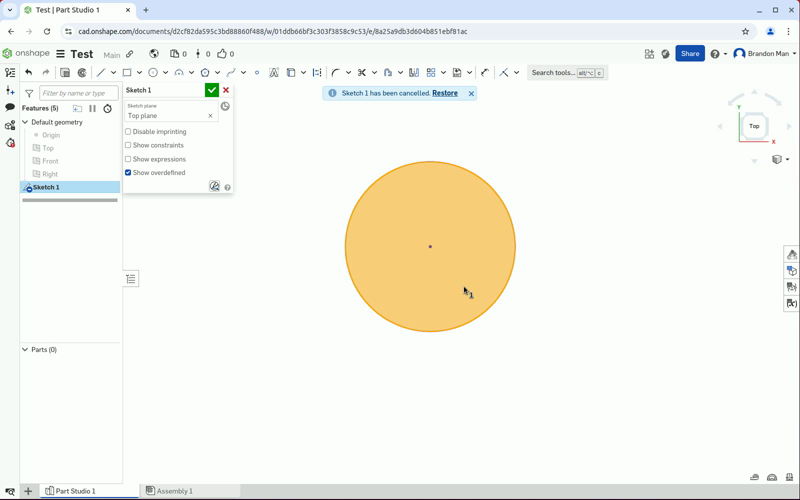
scroll(-6)
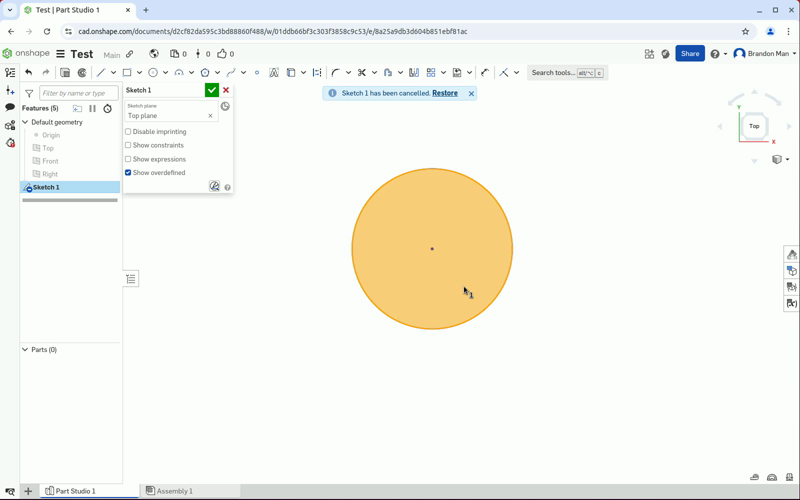
scroll(-6)
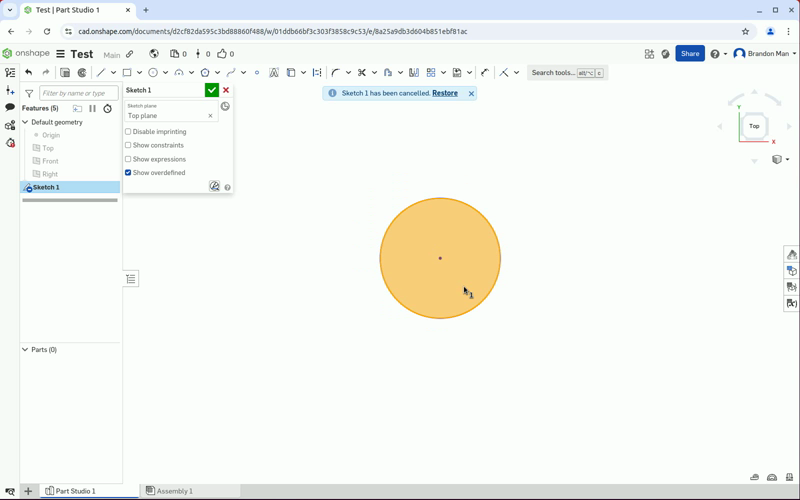
scroll(-6)
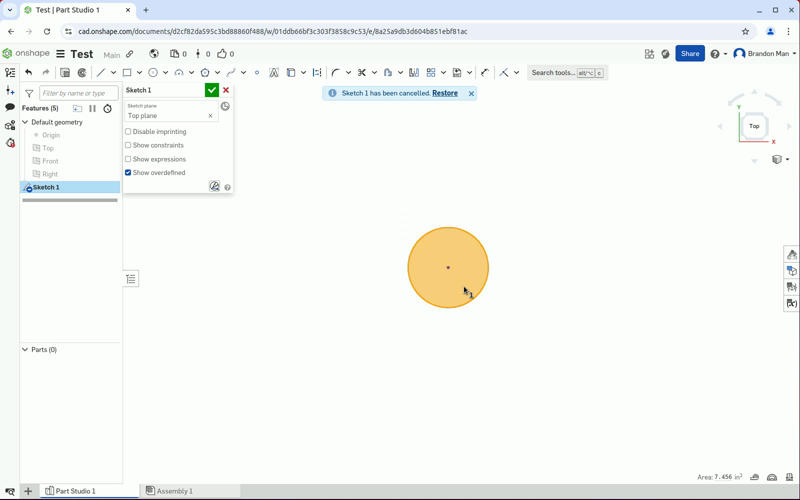
scroll(-6)
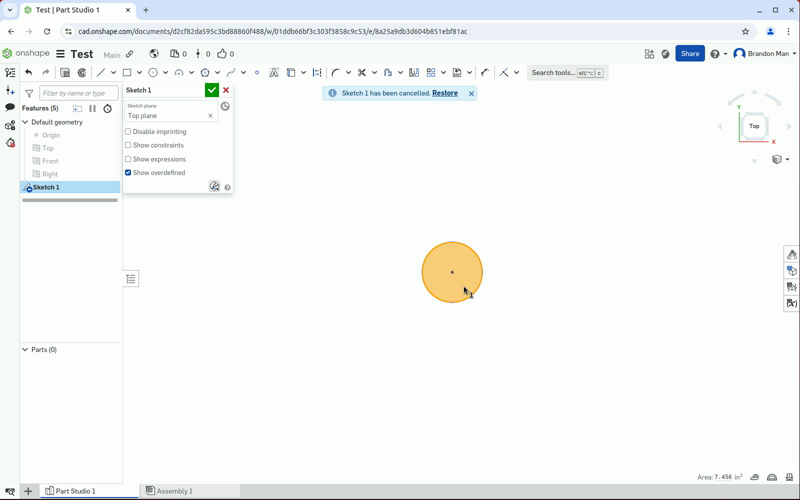
scroll(-6)
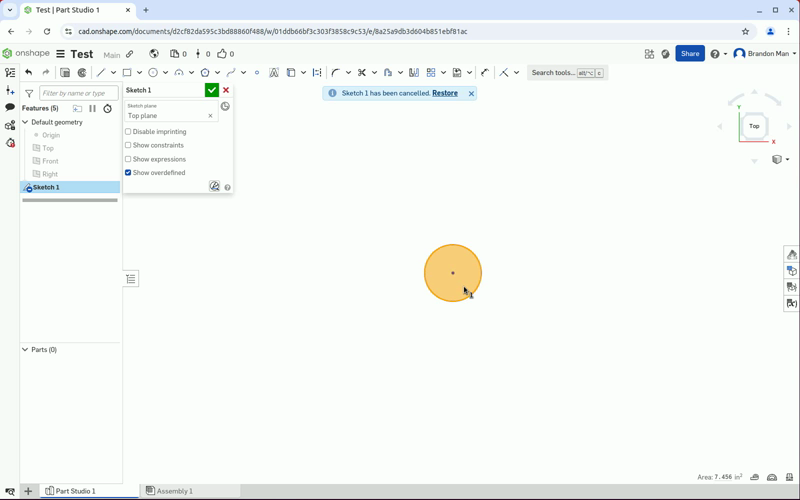
scroll(-6)
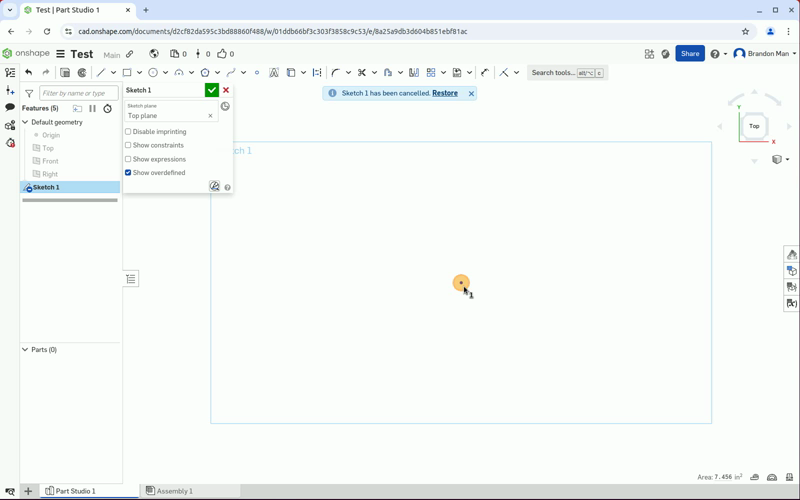
mouse_move(73, 352)
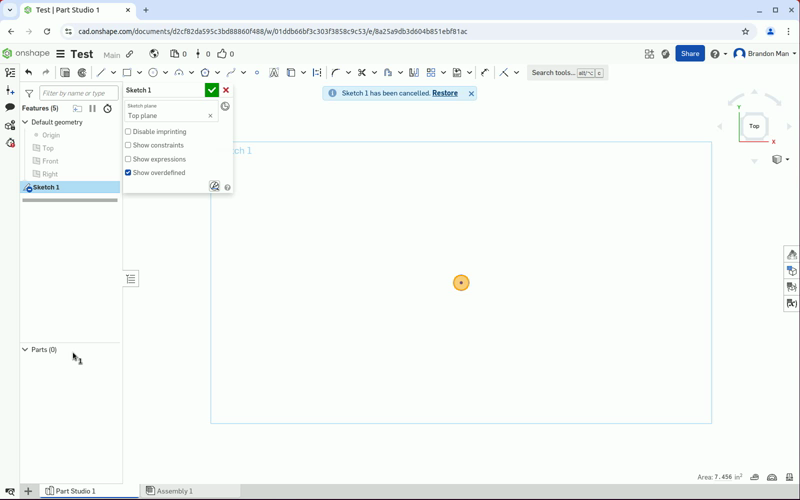
key(shift+y)
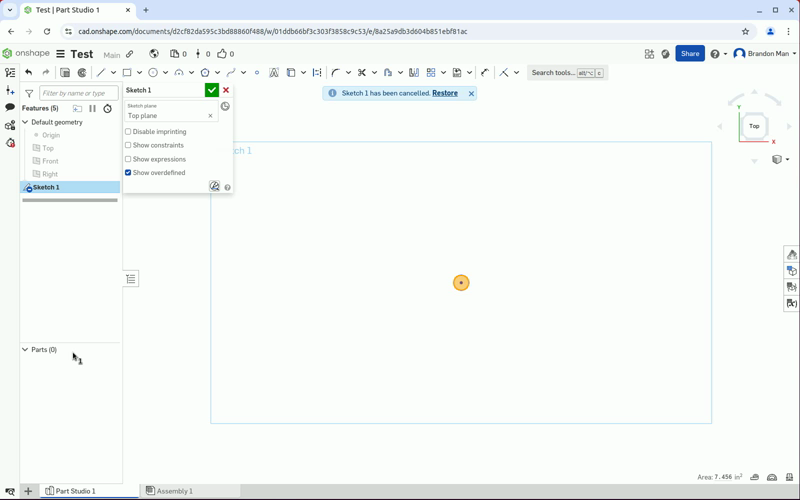
key(shift+e)
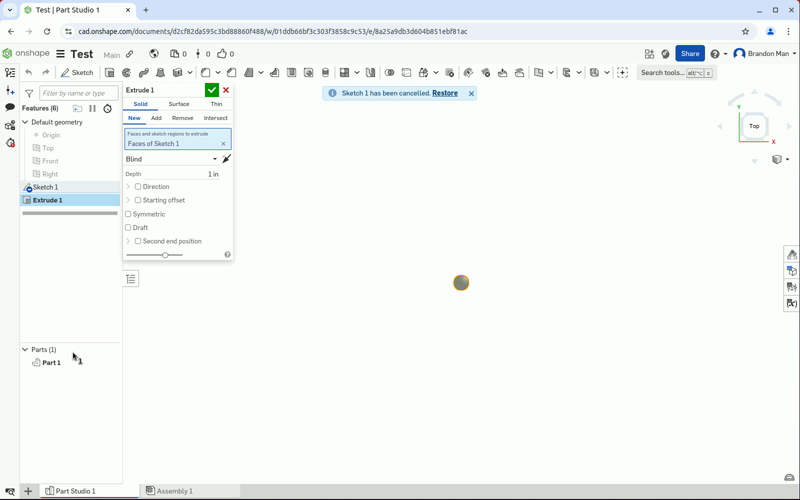
mouse_move(143, 106)
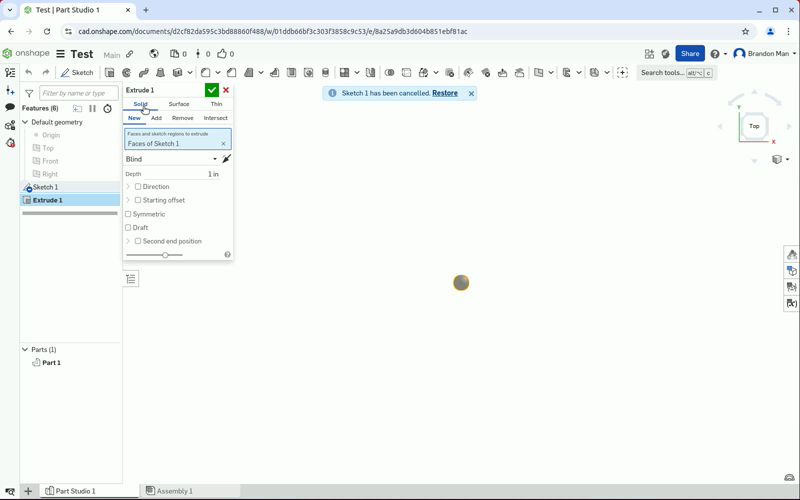
click(143, 106)
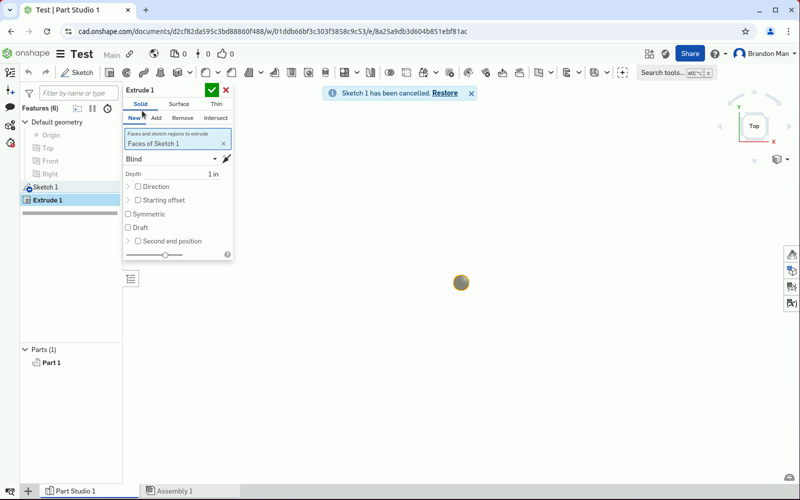
mouse_move(137, 120)
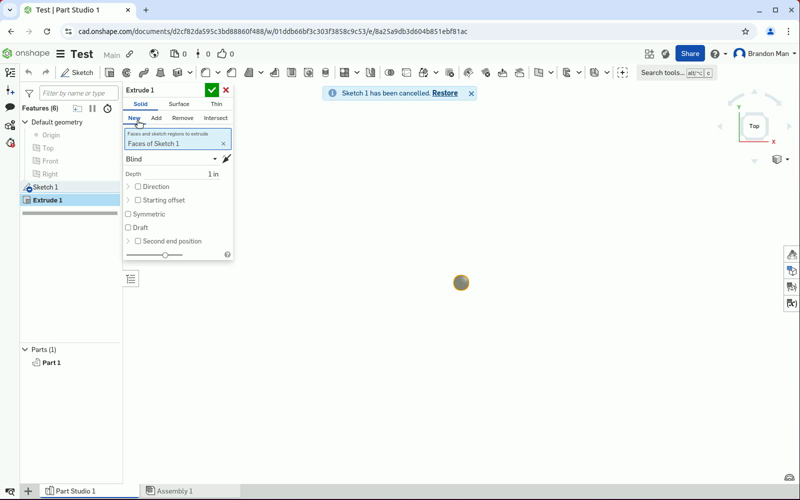
click(137, 120)
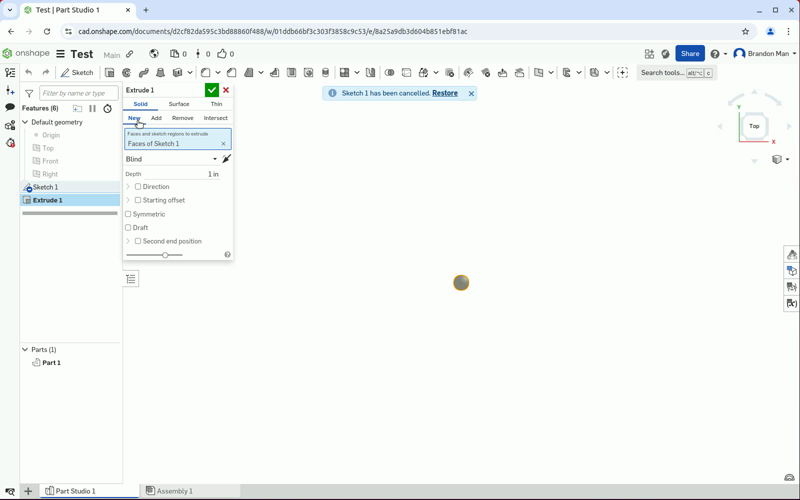
key(tab, 4)
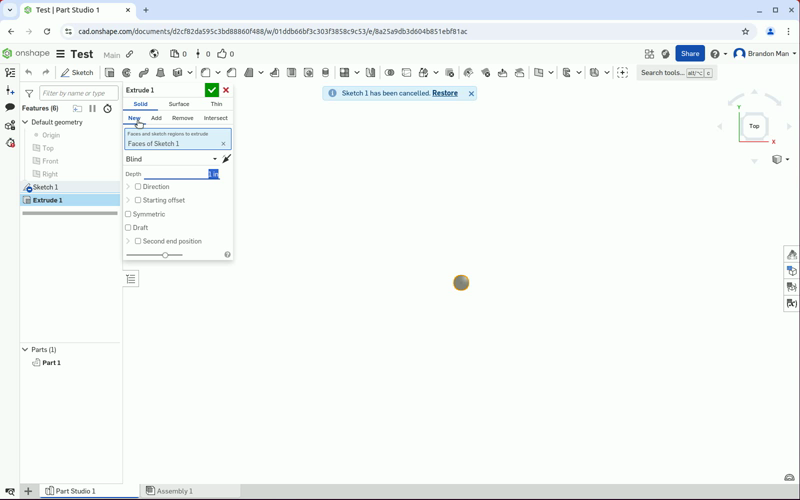
text(23.108)
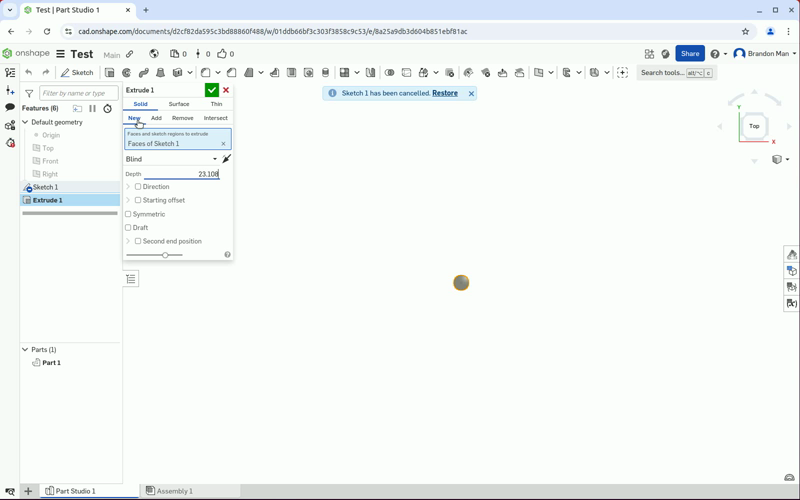
key(enter)
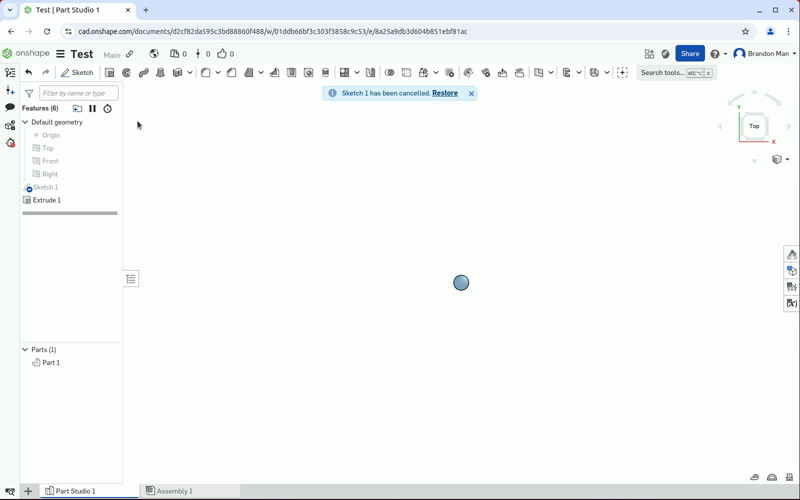
key(shift+h)
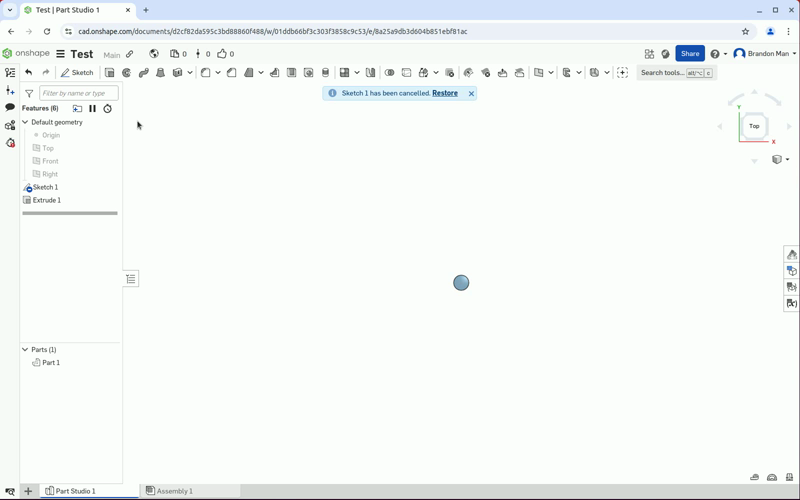
key(shift+h)
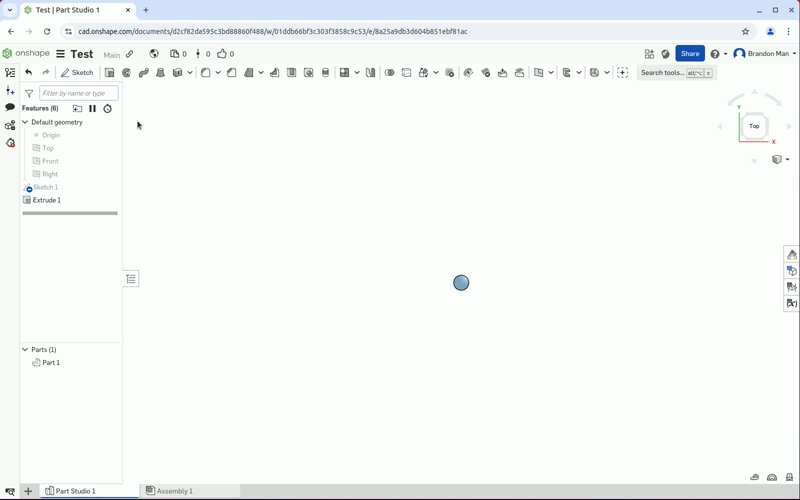
mouse_move(73, 189)
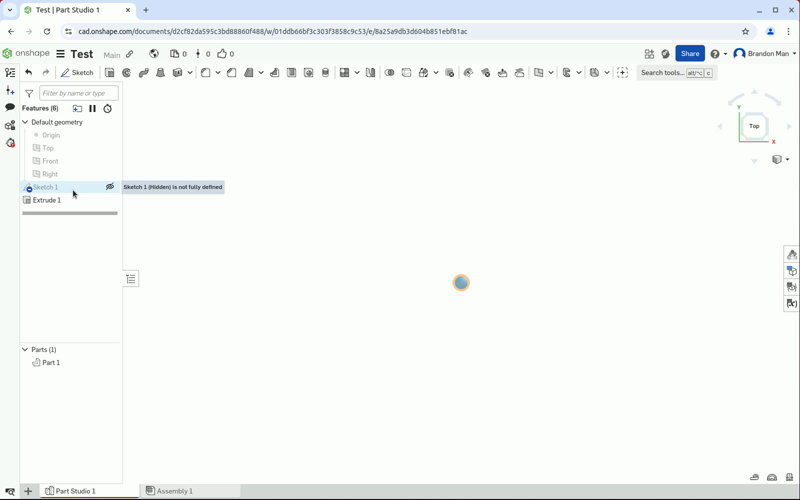
click(73, 189)
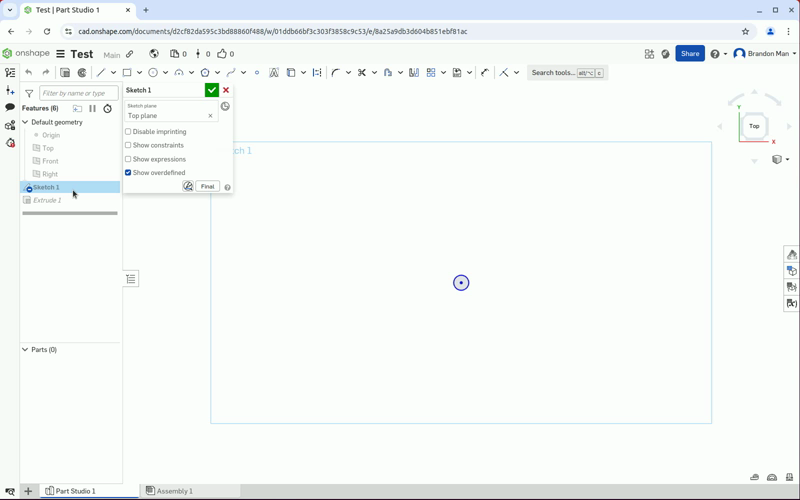
mouse_move(229, 92)
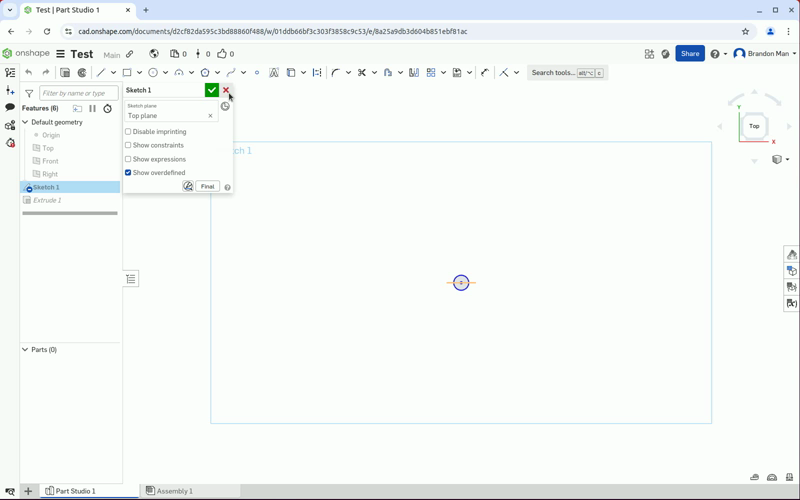
click(229, 92)
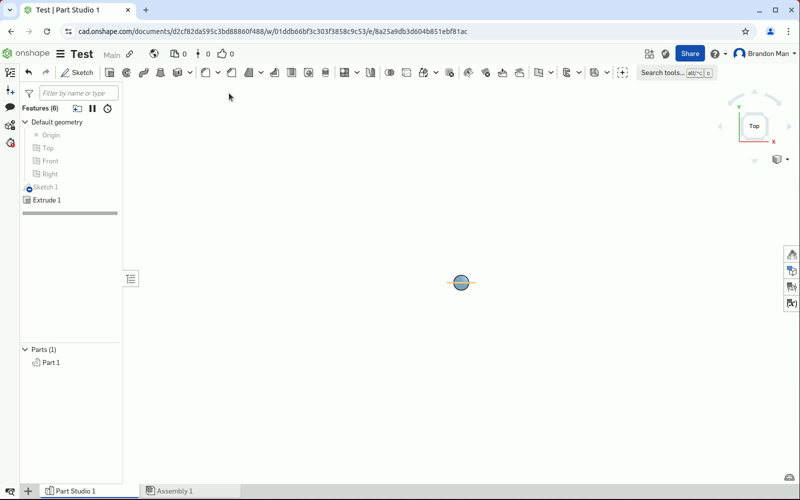
mouse_move(73, 352)
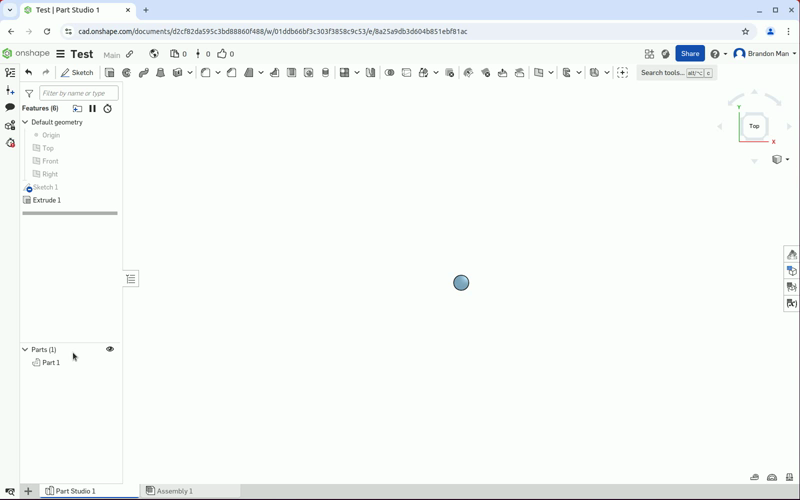
key(y)
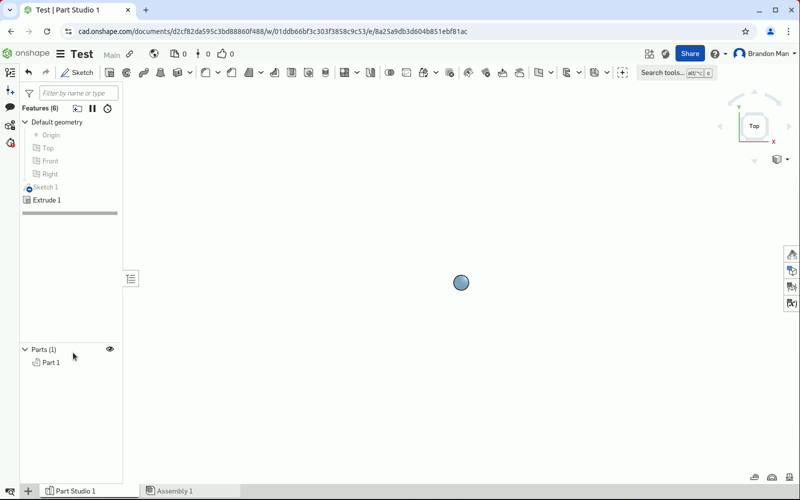
key(shift+p)
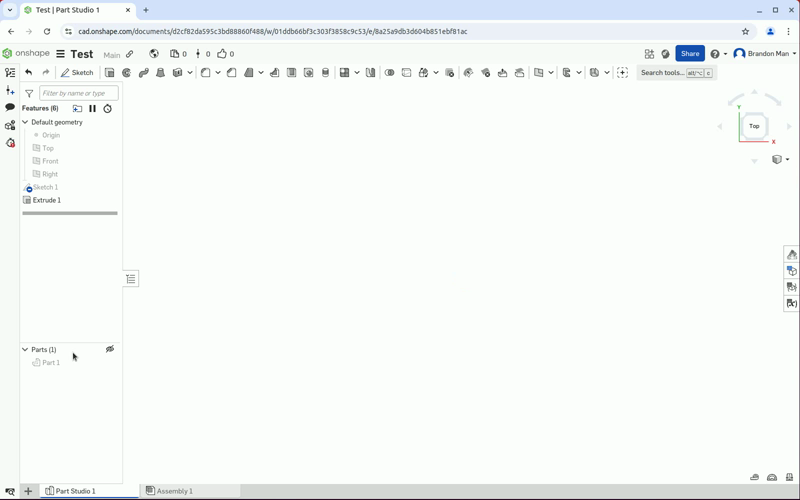
key(space)
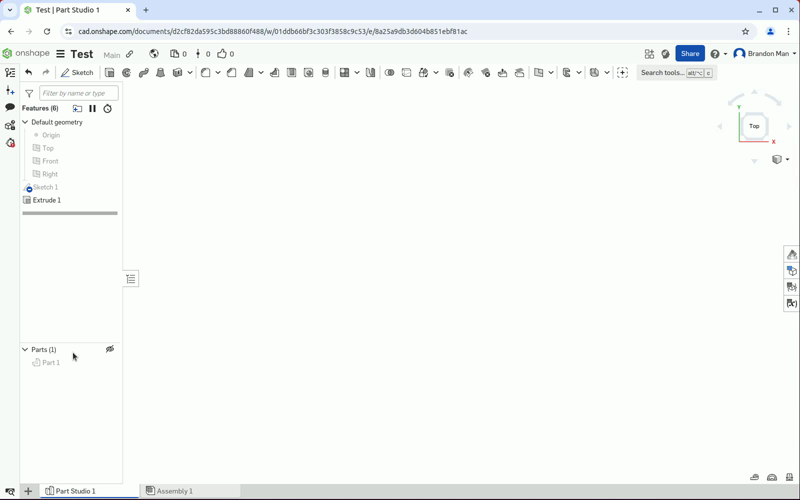
key_down(shift)
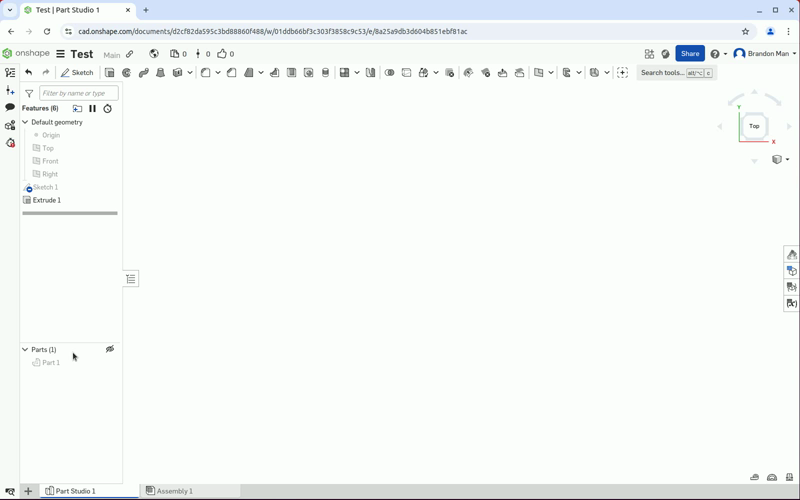
key(up)
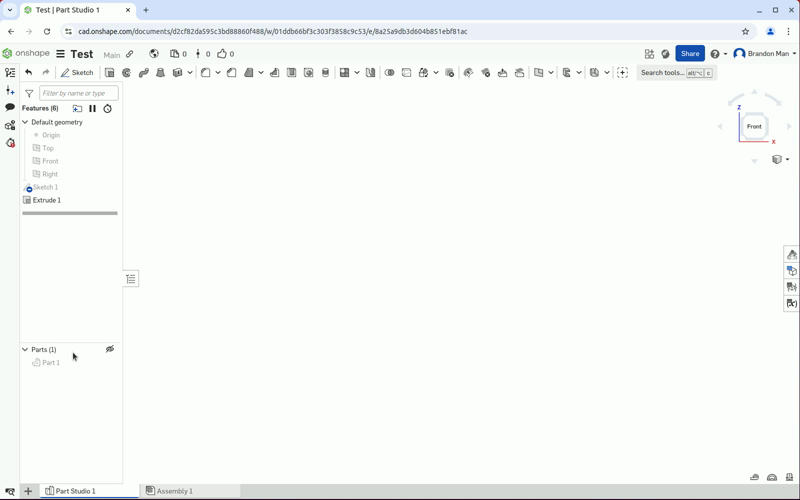
key_up(shift)
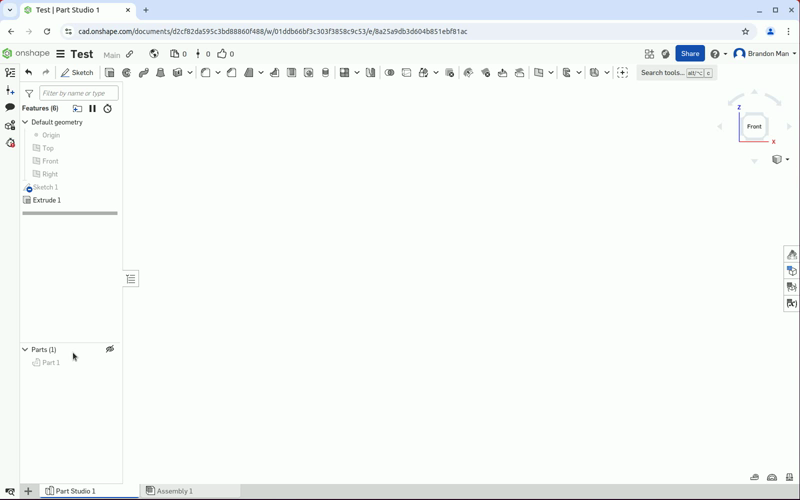
key(space)
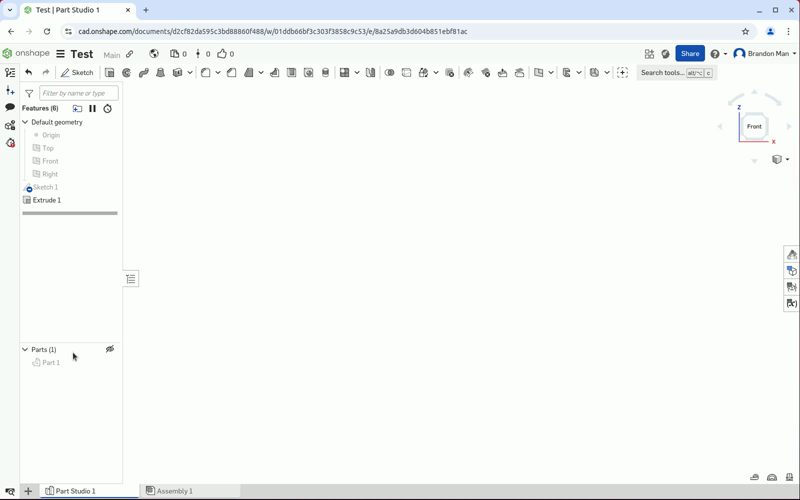
key_down(shift)
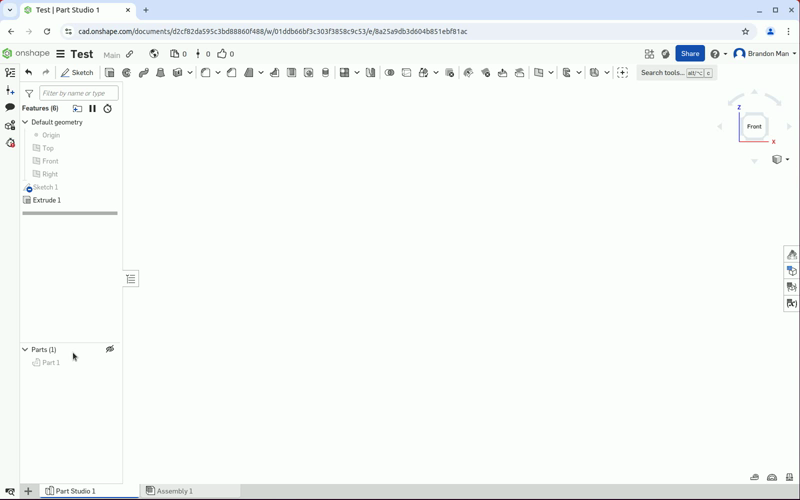
key(left)
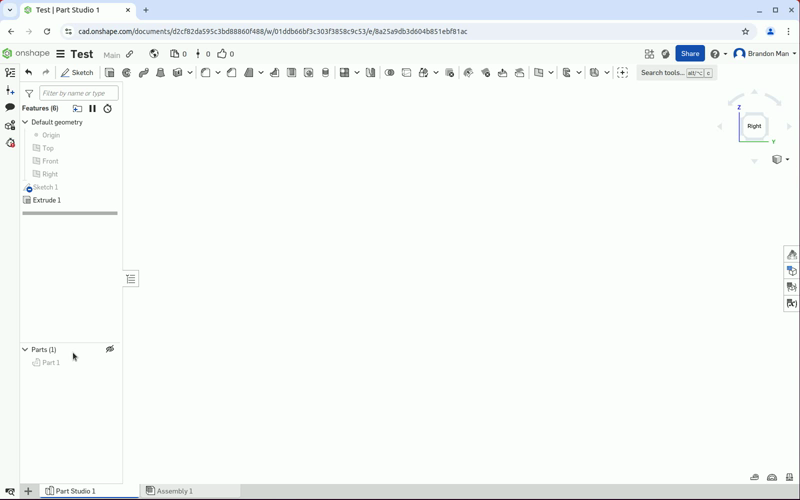
key_up(shift)
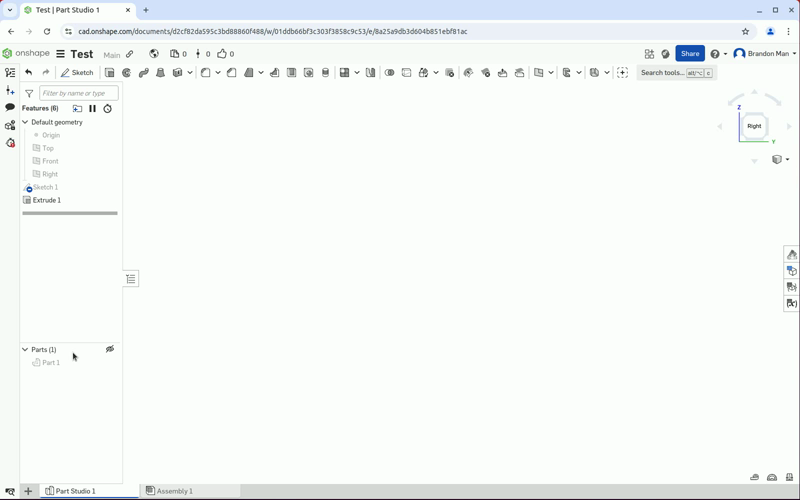
mouse_move(73, 352)
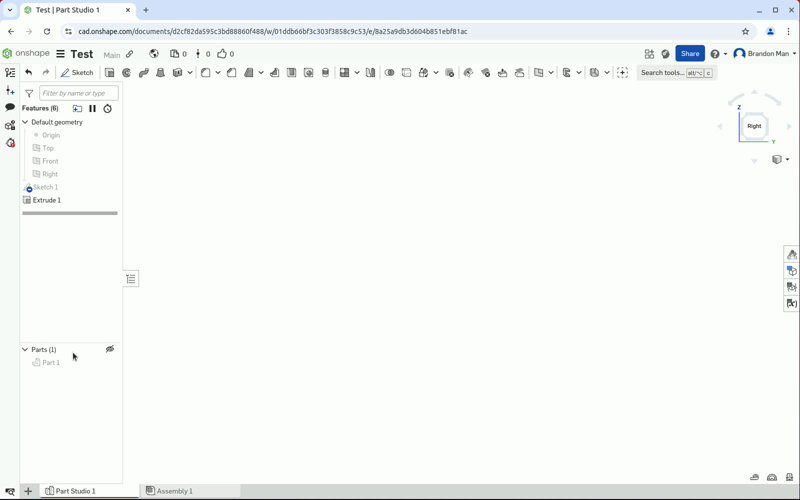
key(shift+y)
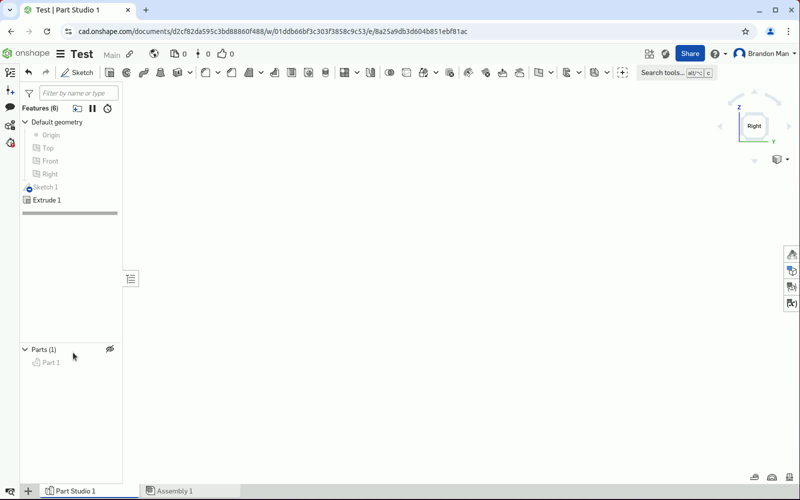
key(shift+s)
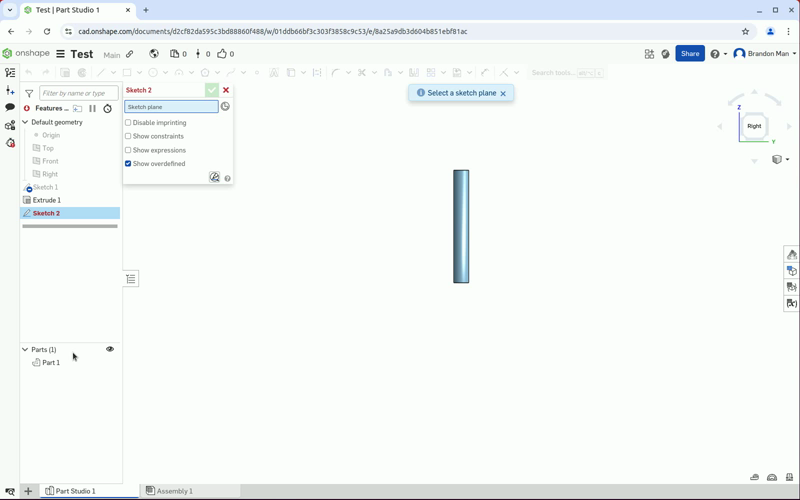
mouse_move(73, 176)
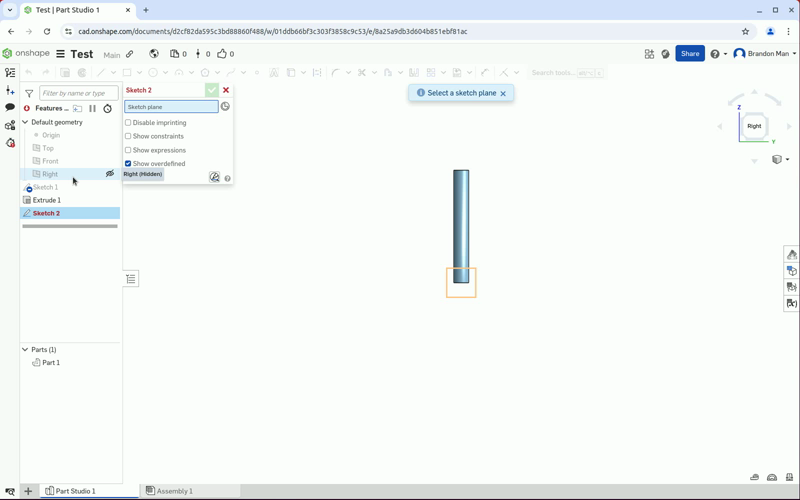
click(73, 176)
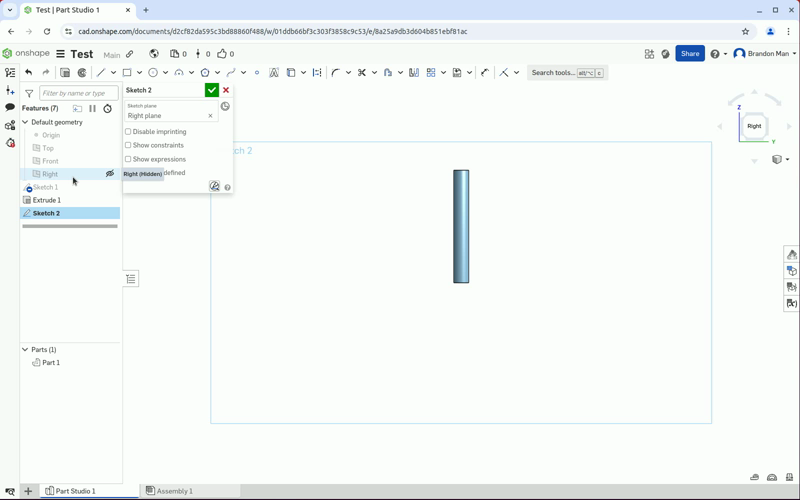
mouse_move(73, 352)
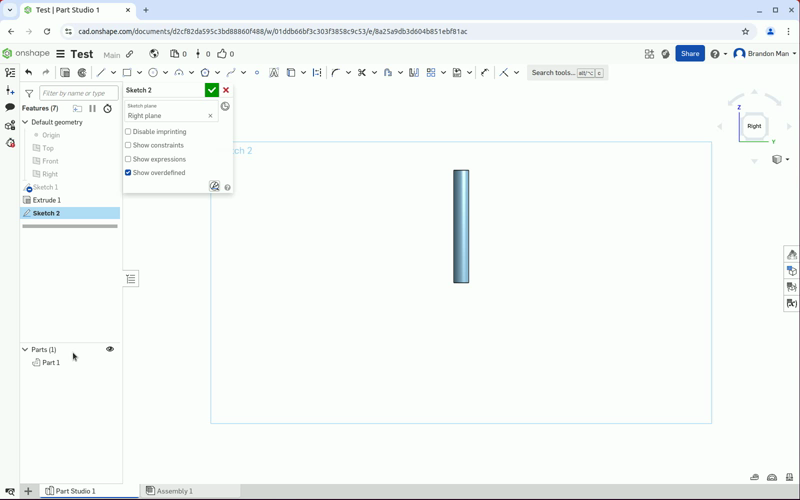
key(y)
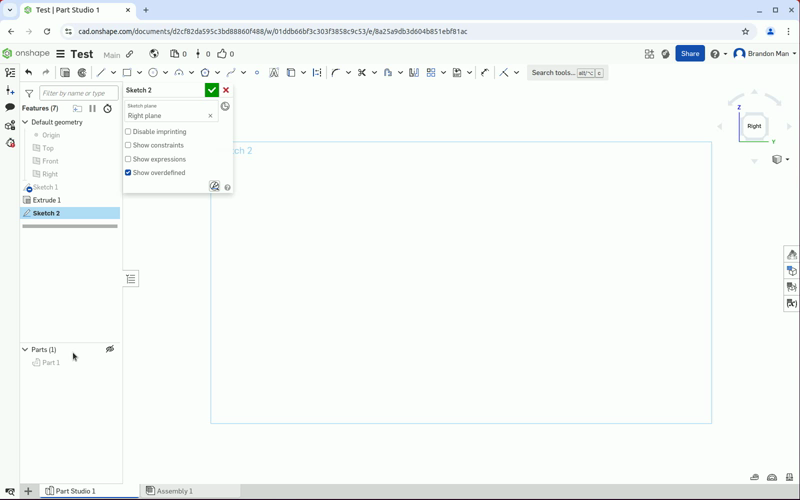
key(c)
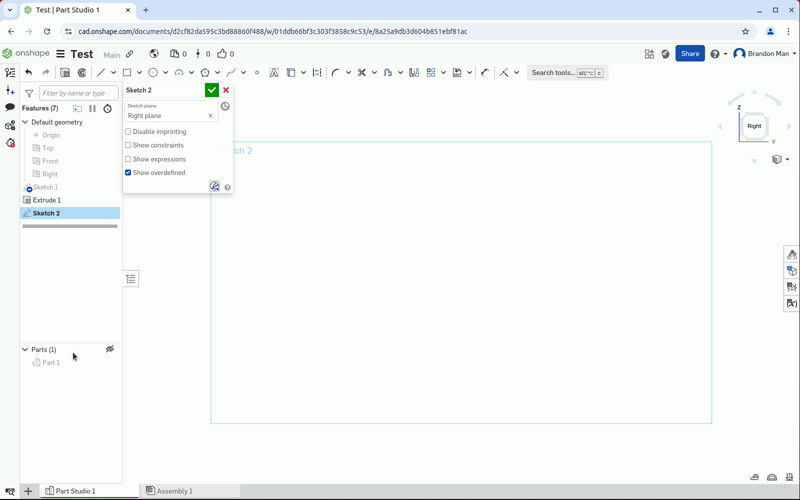
key_down(shift)
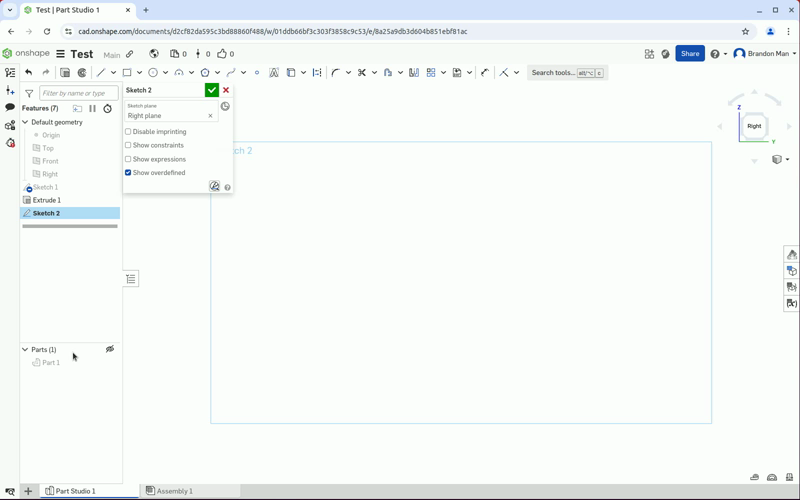
mouse_move(461, 228)
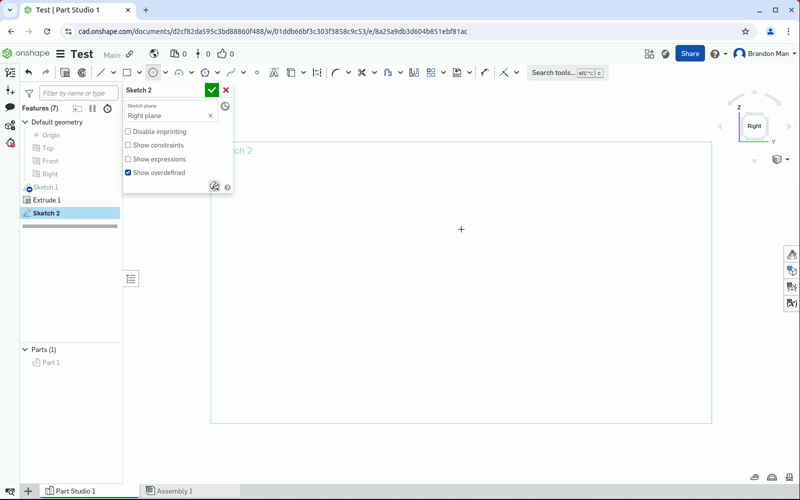
click(461, 228)
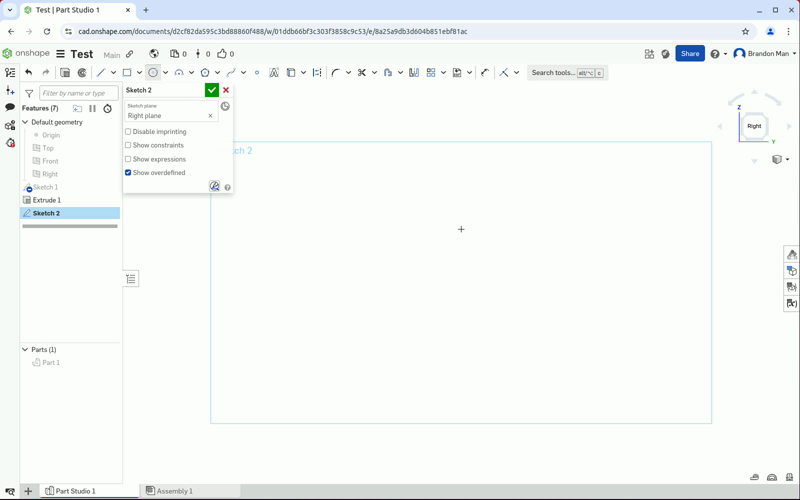
key_up(shift)
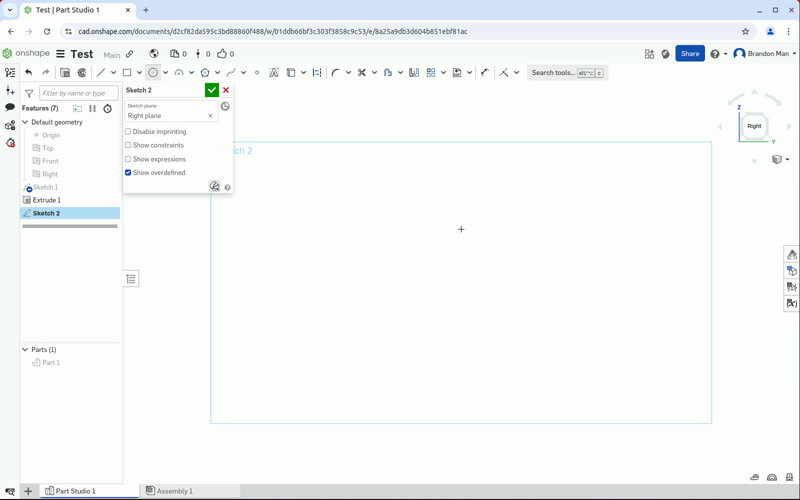
mouse_move(466, 228)
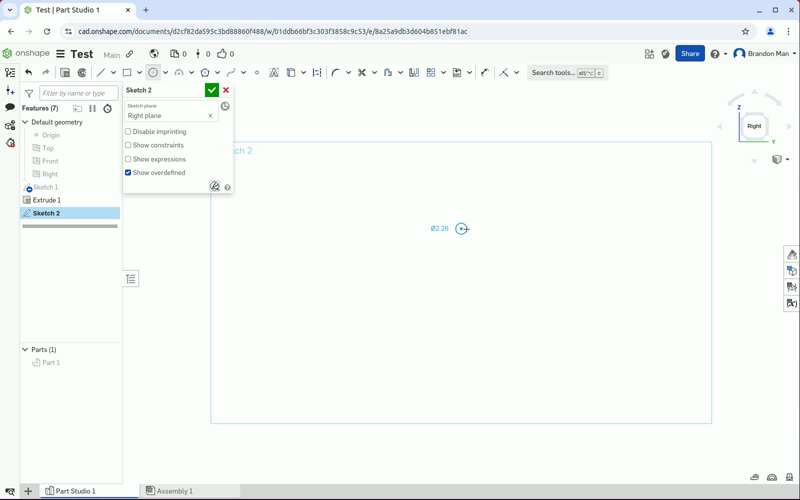
click(466, 228)
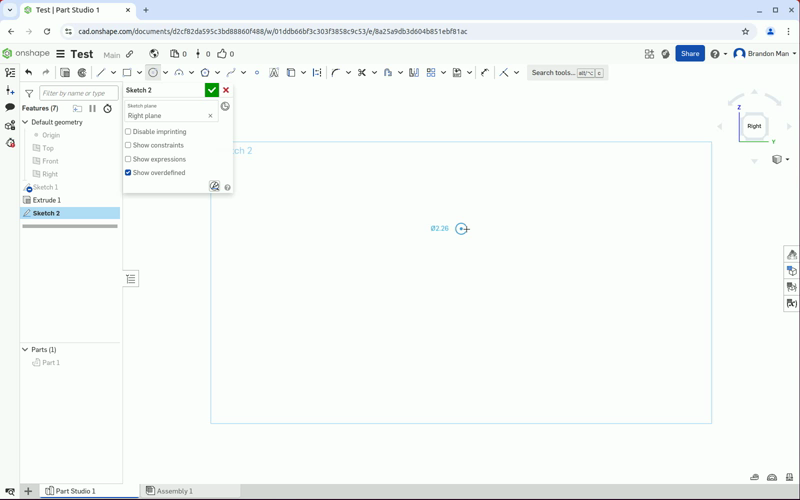
key(esc)
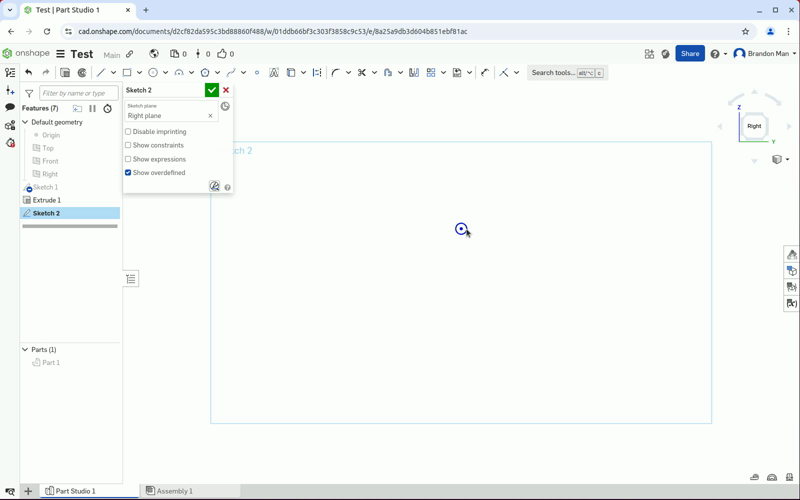
mouse_move(459, 233)
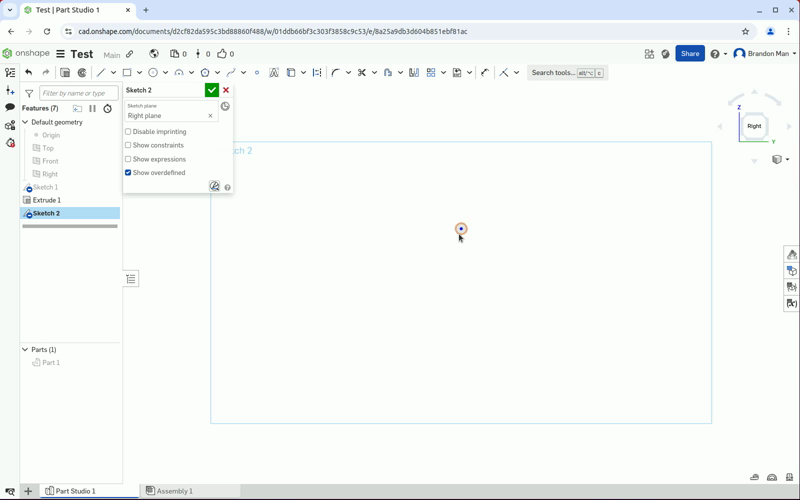
scroll(6)
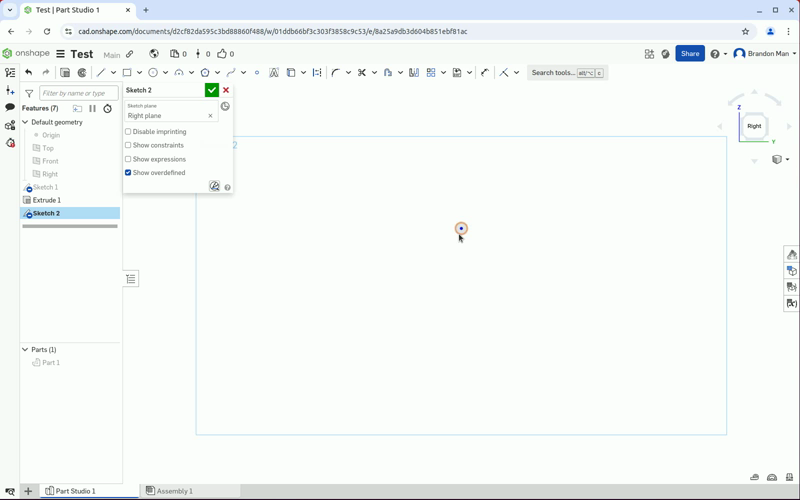
scroll(6)
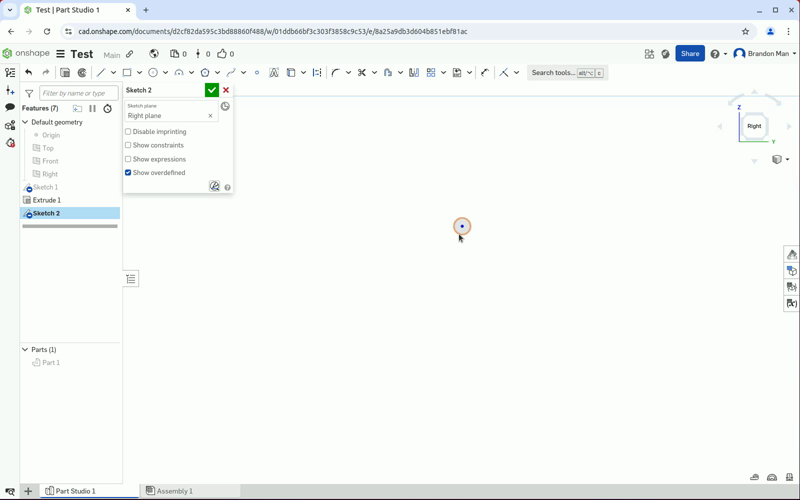
scroll(6)
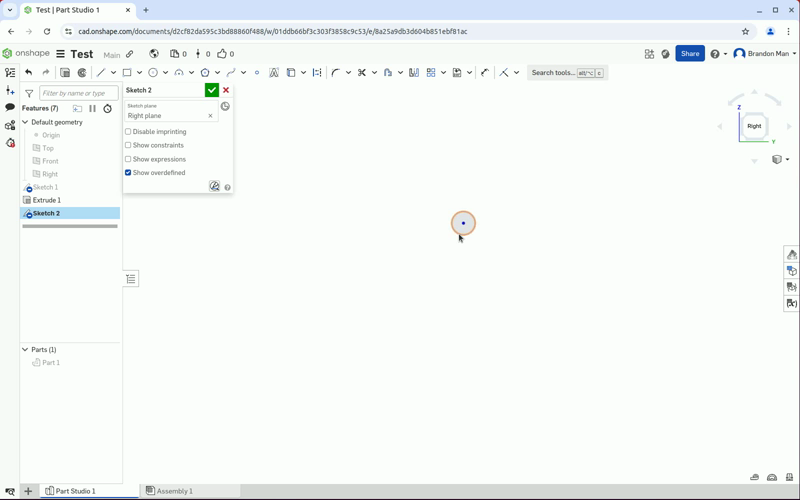
scroll(6)
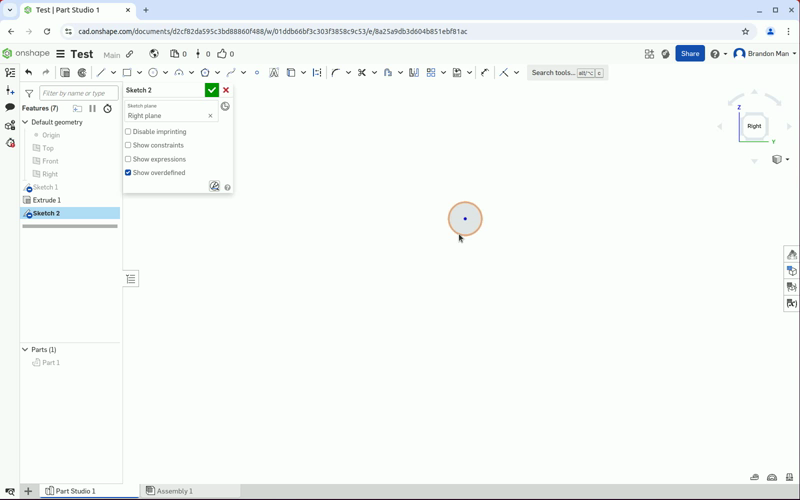
scroll(6)
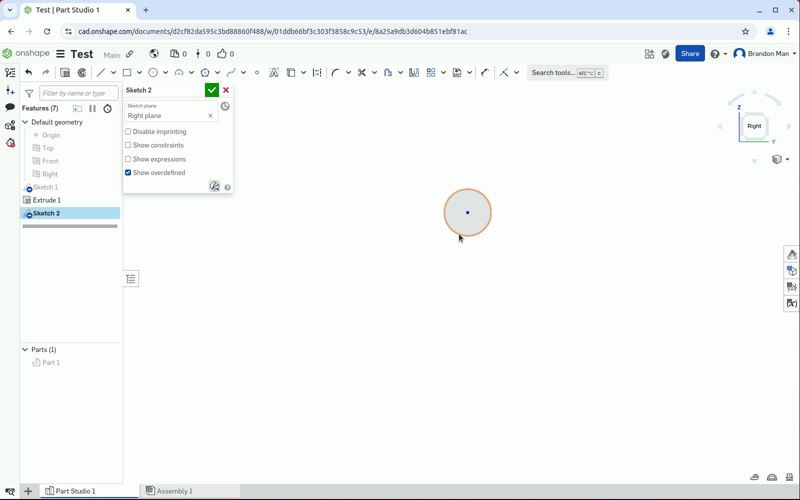
scroll(6)
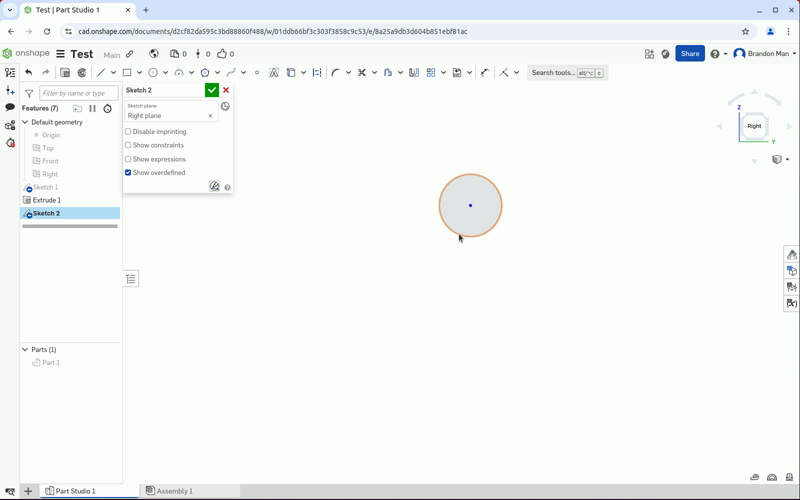
scroll(6)
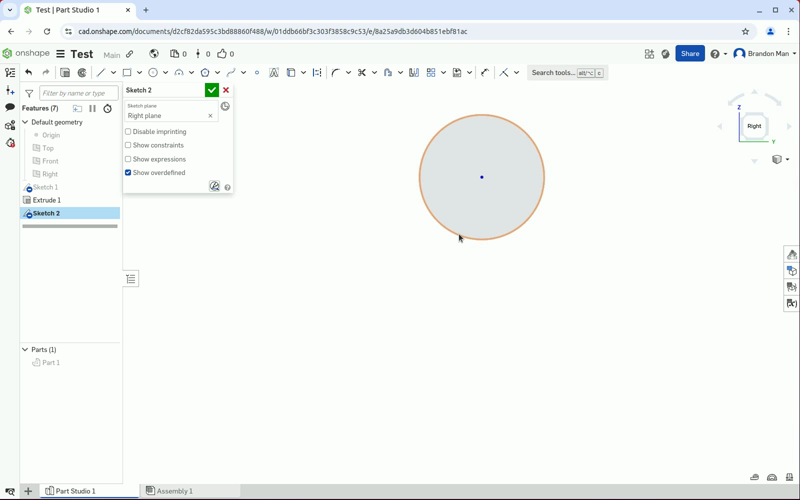
click(459, 233)
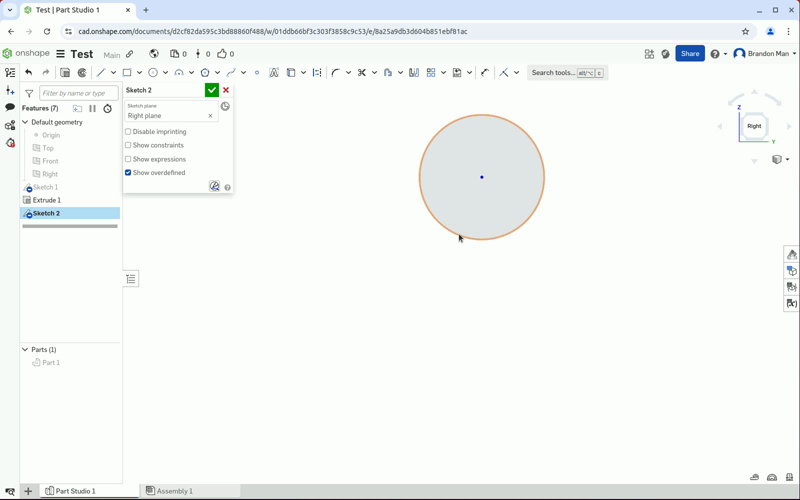
scroll(-6)
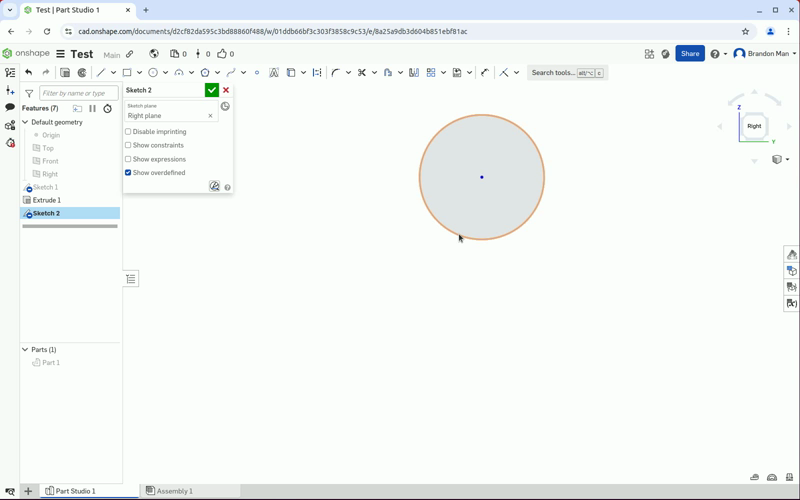
scroll(-6)
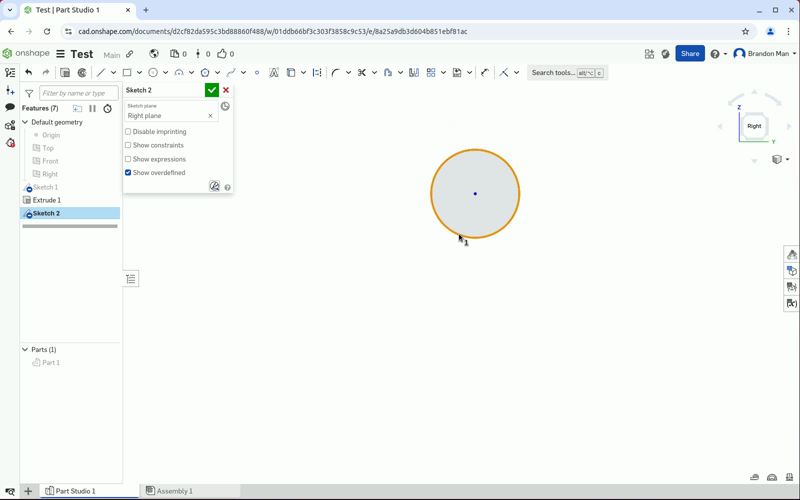
scroll(-6)
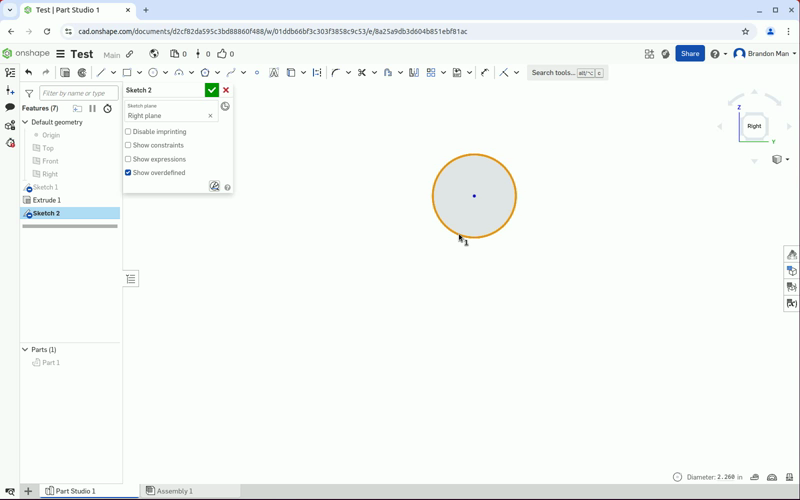
scroll(-6)
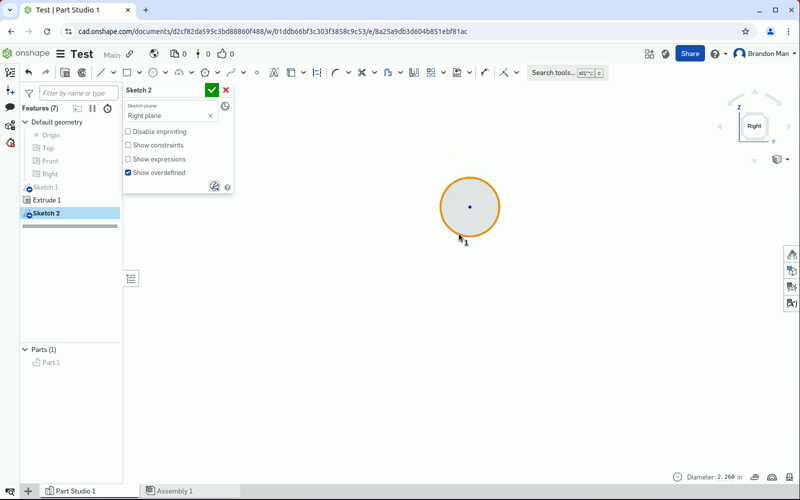
scroll(-6)
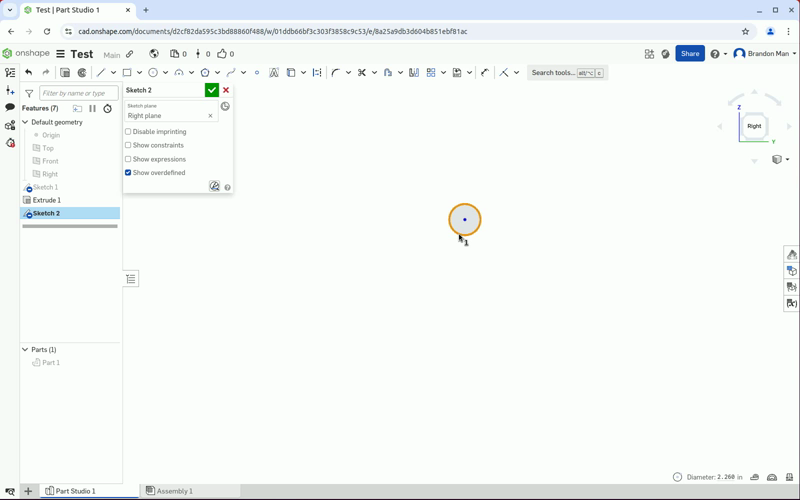
scroll(-6)
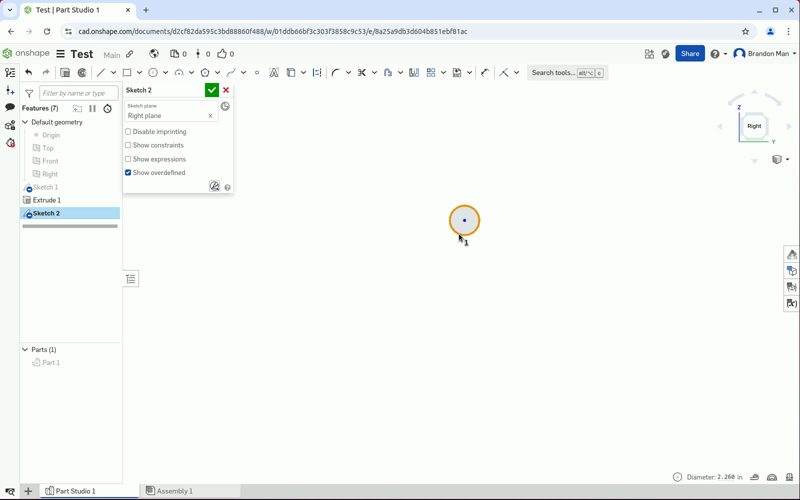
scroll(-6)
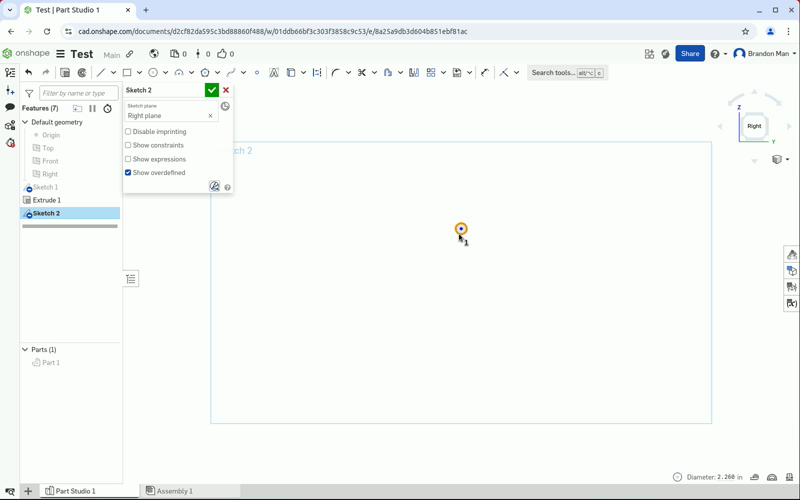
mouse_move(73, 352)
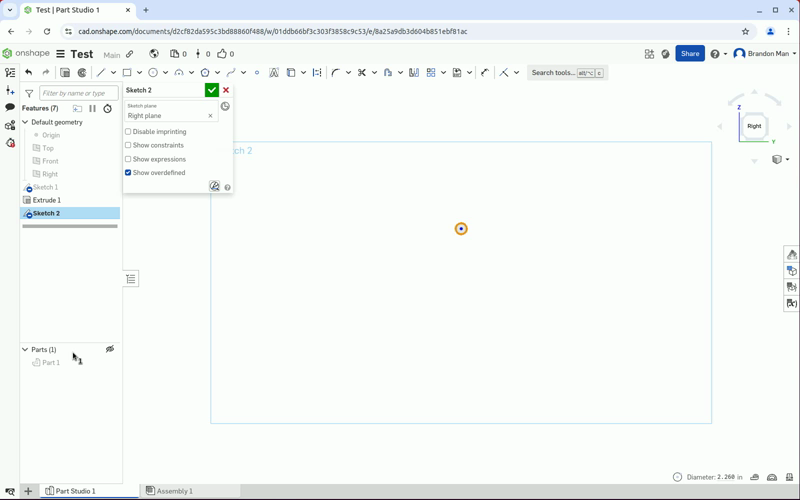
key(shift+y)
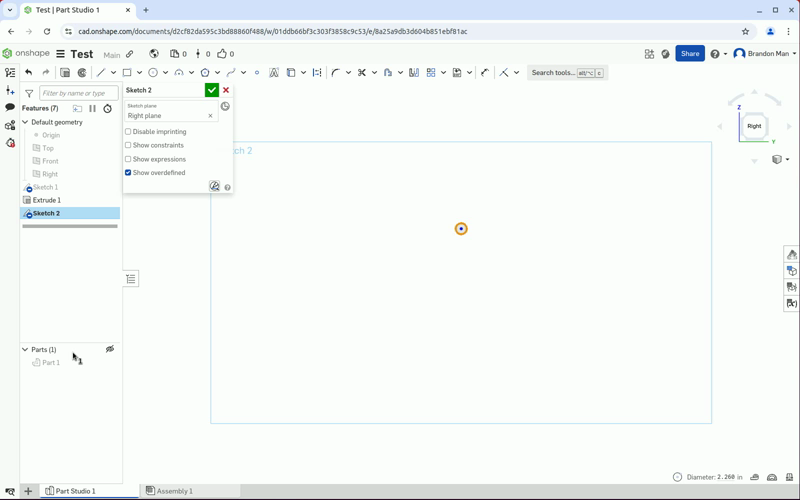
key(shift+e)
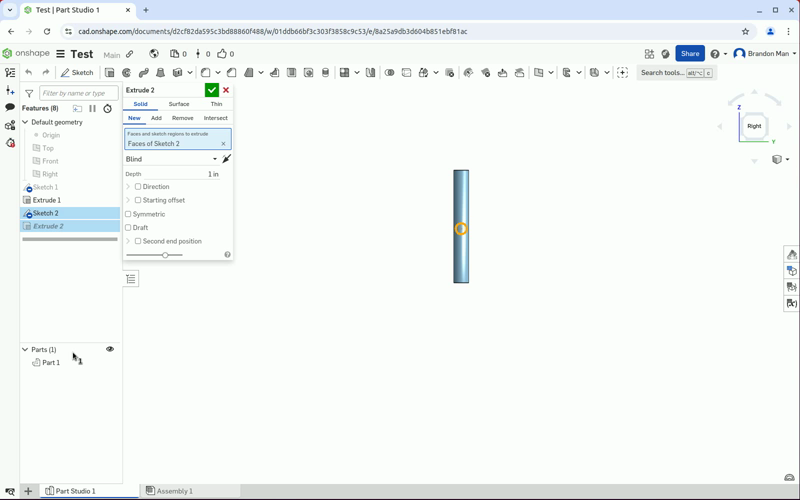
mouse_move(143, 106)
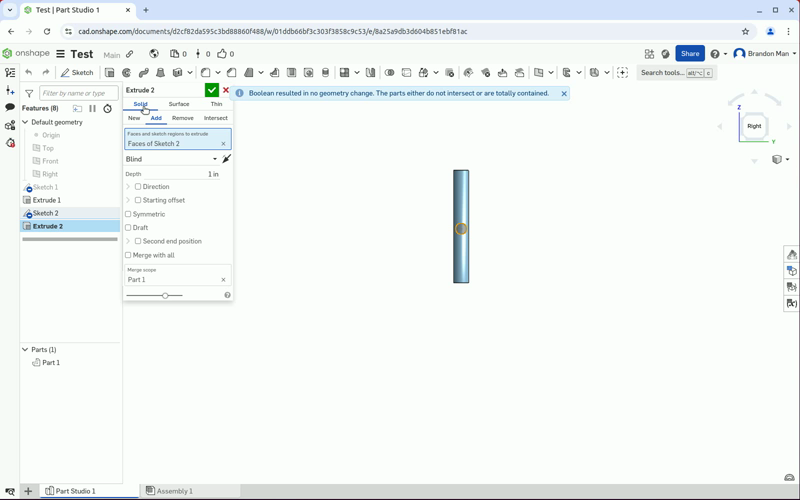
click(143, 106)
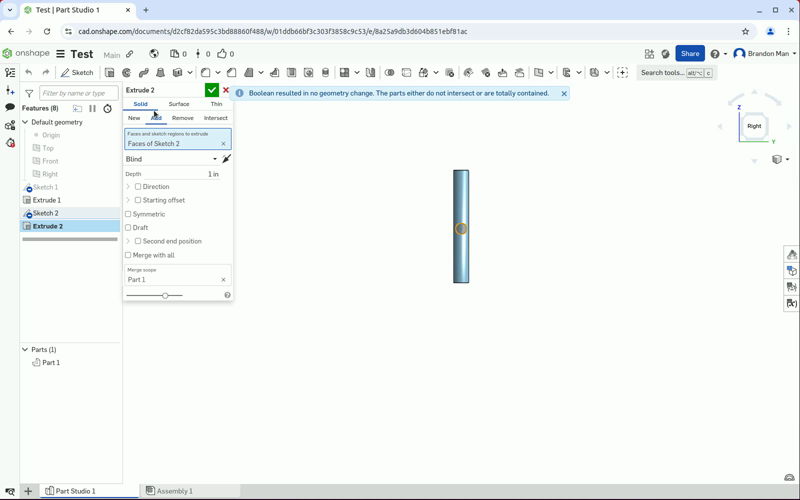
mouse_move(186, 120)
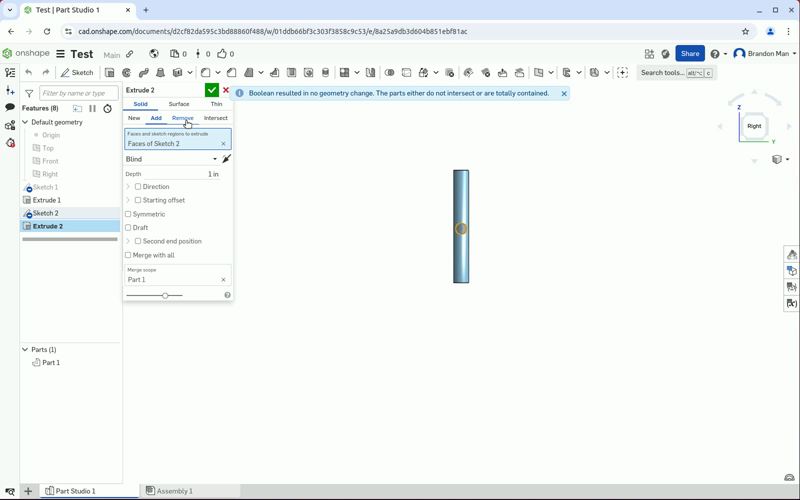
click(186, 120)
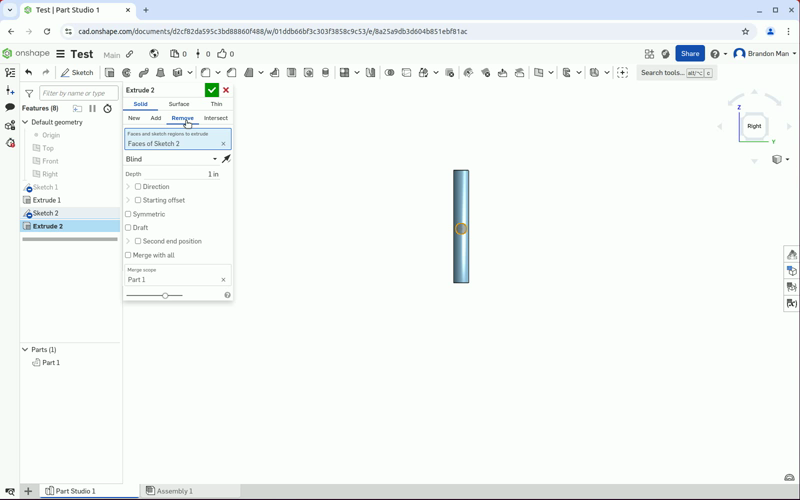
key(tab, 4)
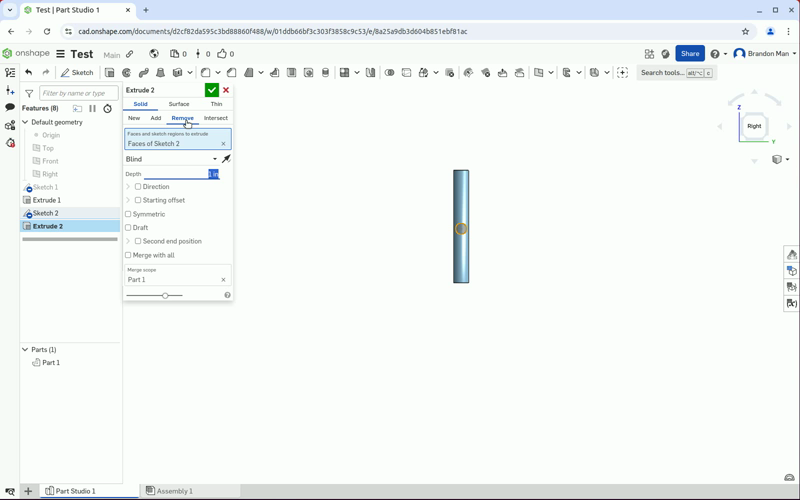
text(11.554)
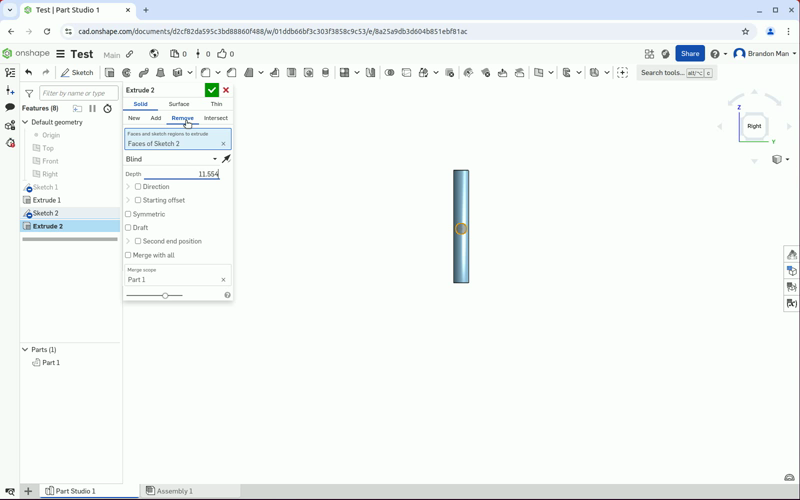
key(tab, 6)
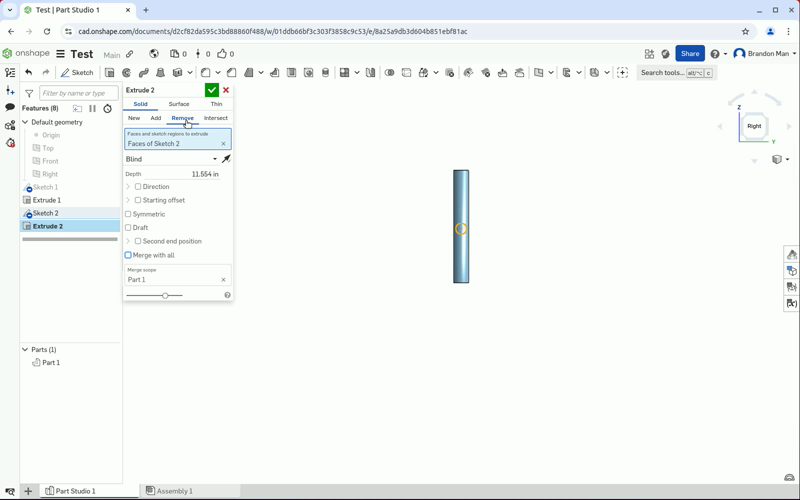
key(space)
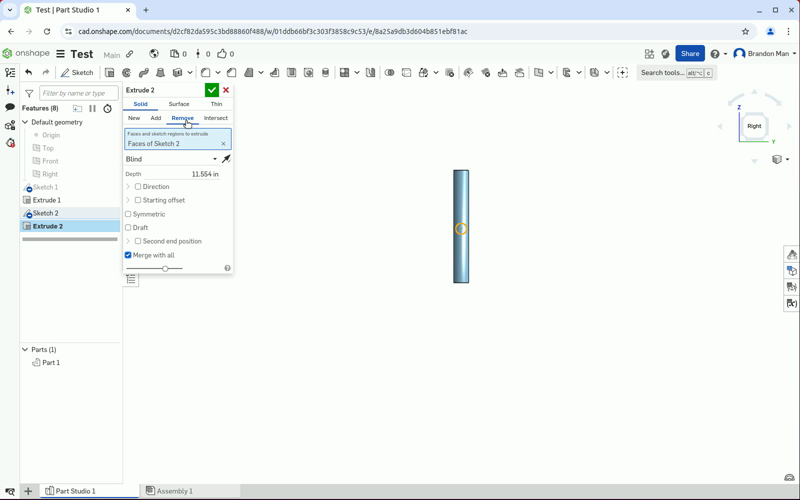
key(enter)
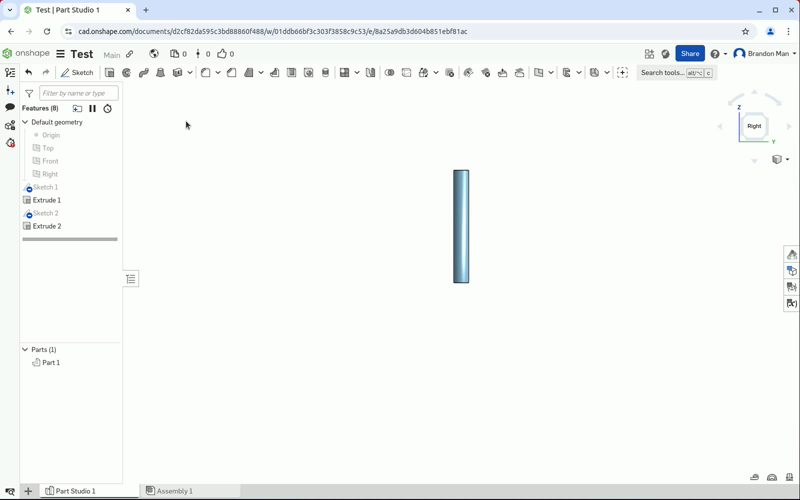
key(shift+h)
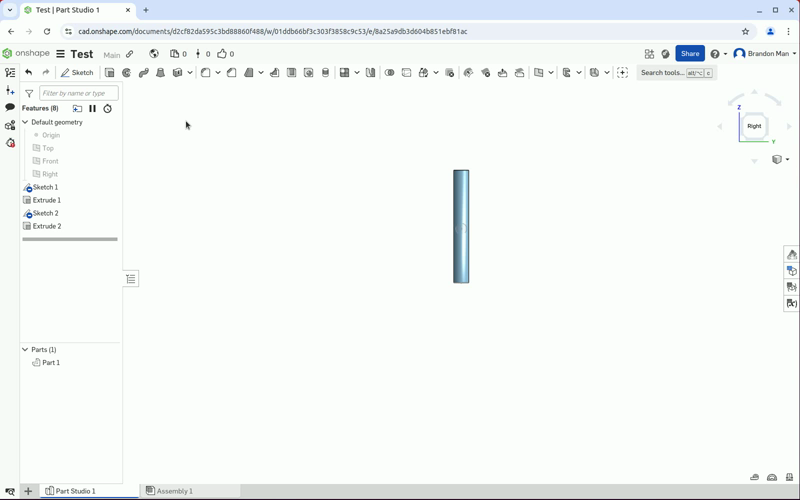
key(shift+h)
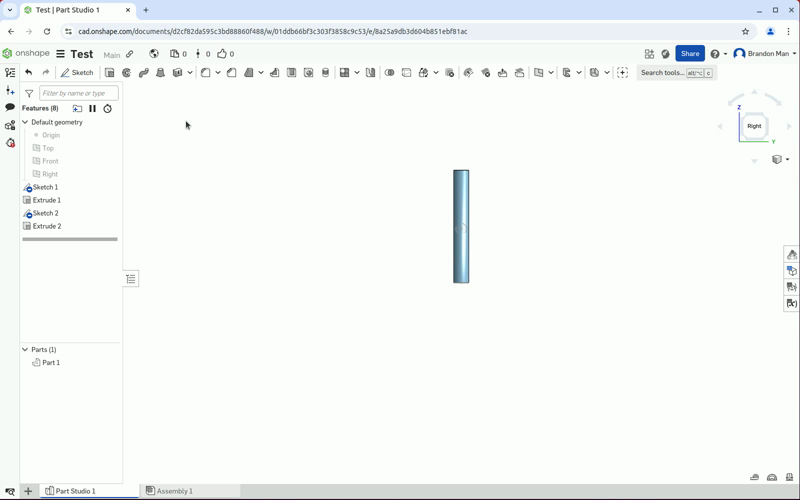
key(shift+7)
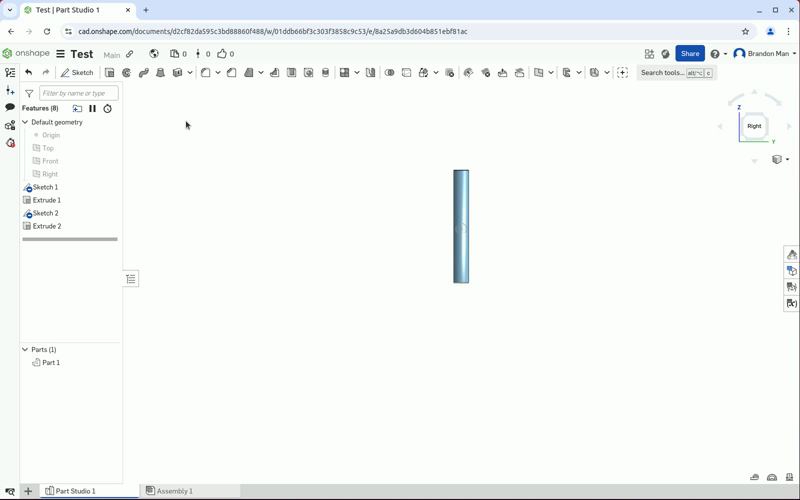
key(right, 2)
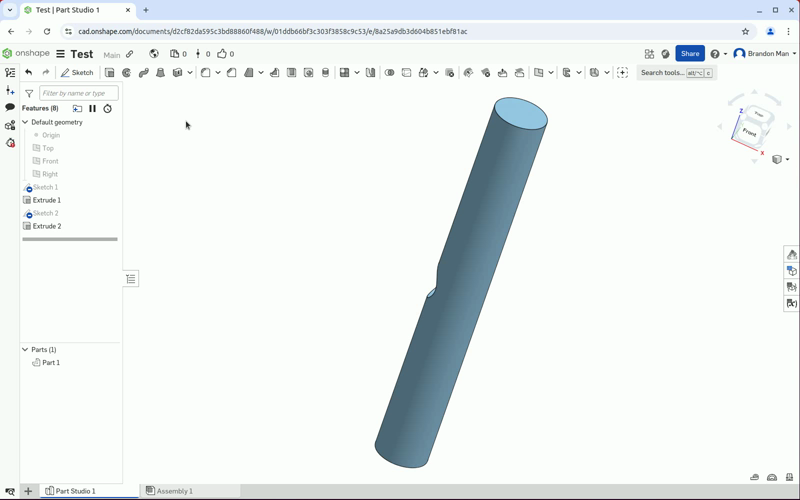
key(down, 2)
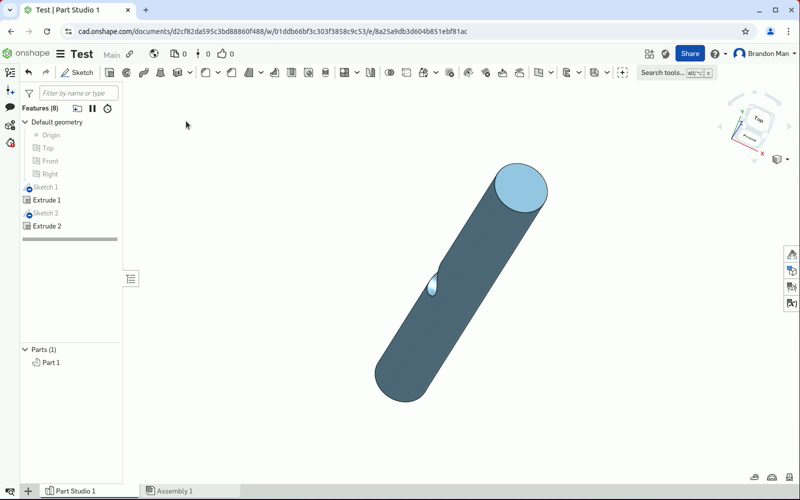
key(up, 2)
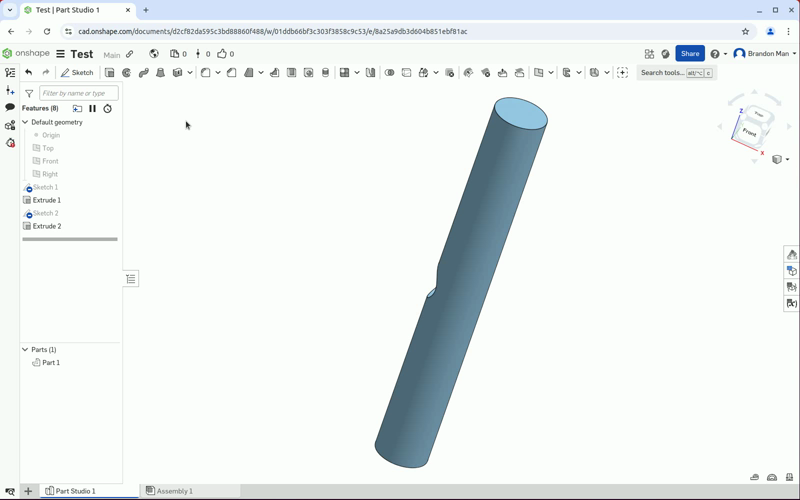
key(left, 2)
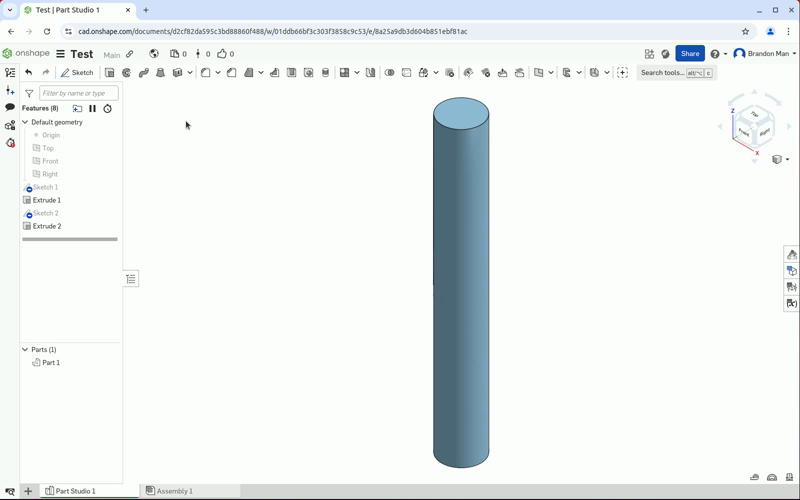
mouse_move(73, 189)
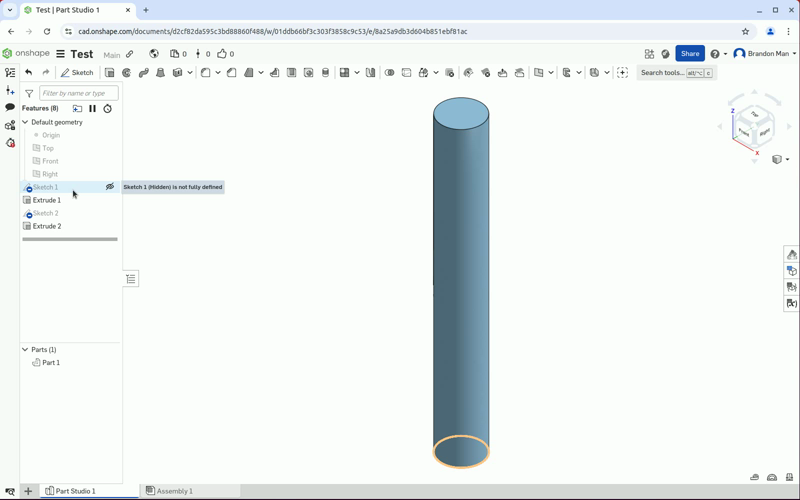
click(73, 189)